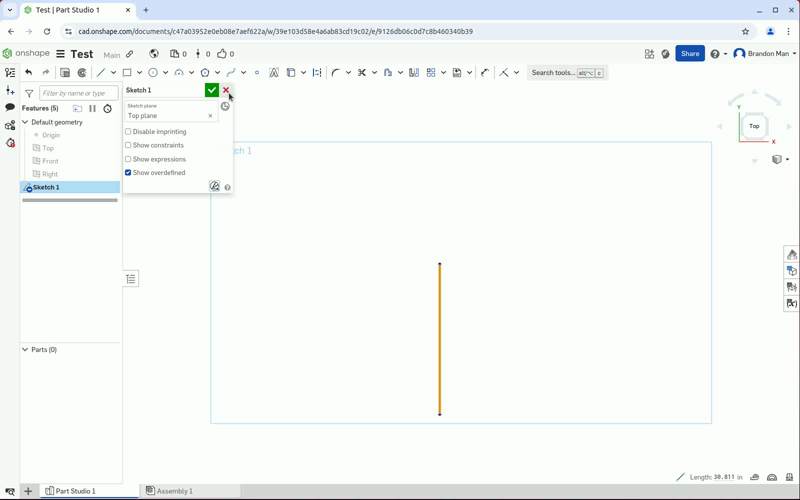
key(shift+h)
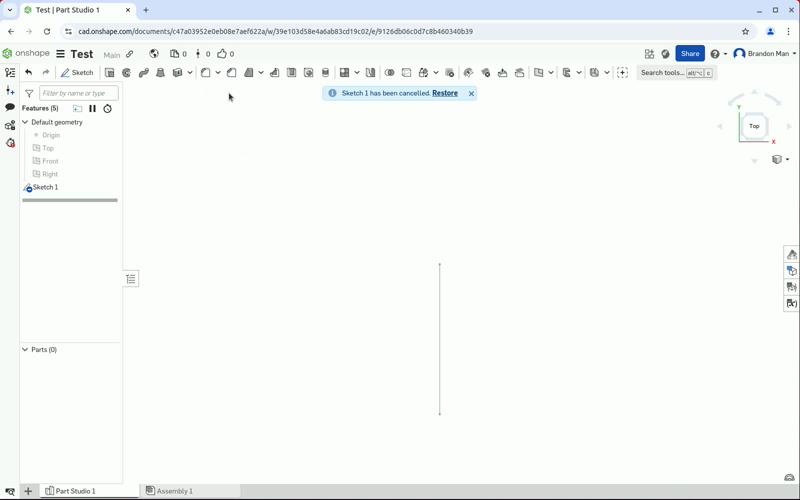
key(shift+s)
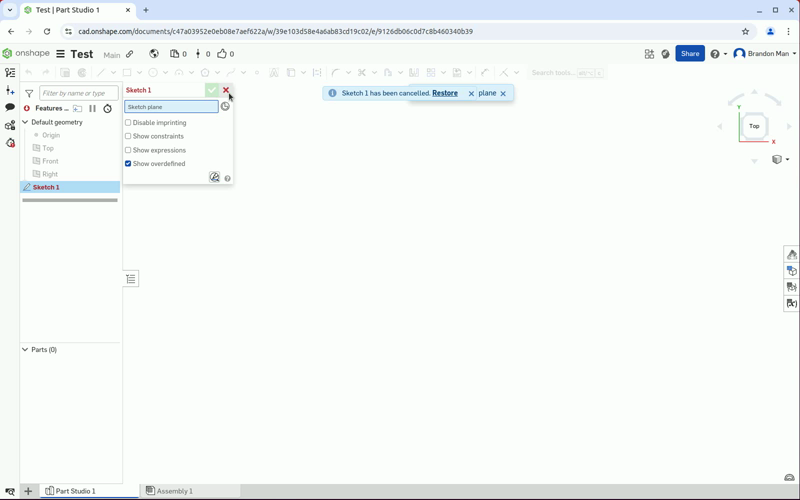
mouse_move(73, 150)
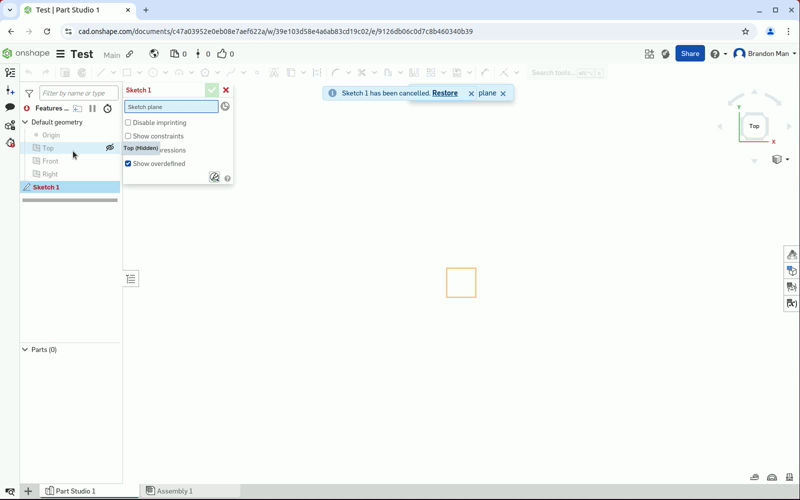
click(73, 150)
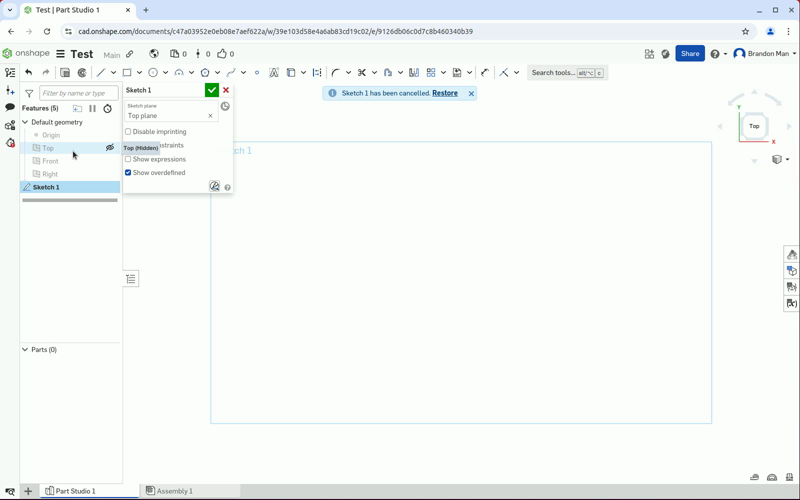
mouse_move(73, 352)
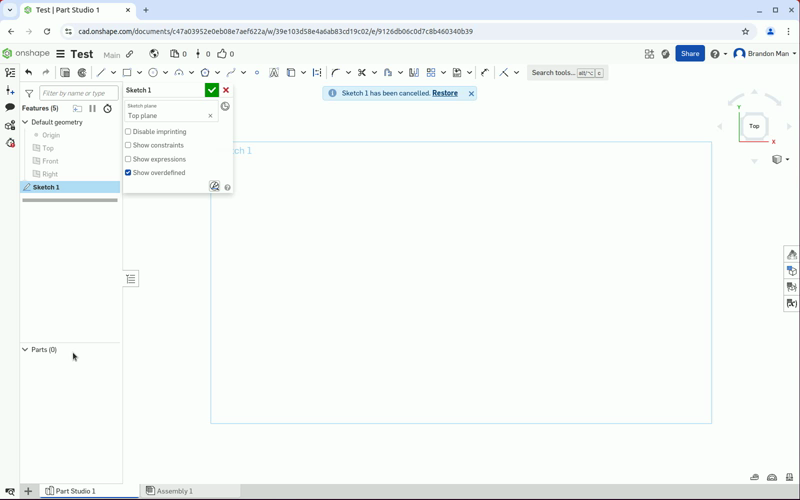
key(y)
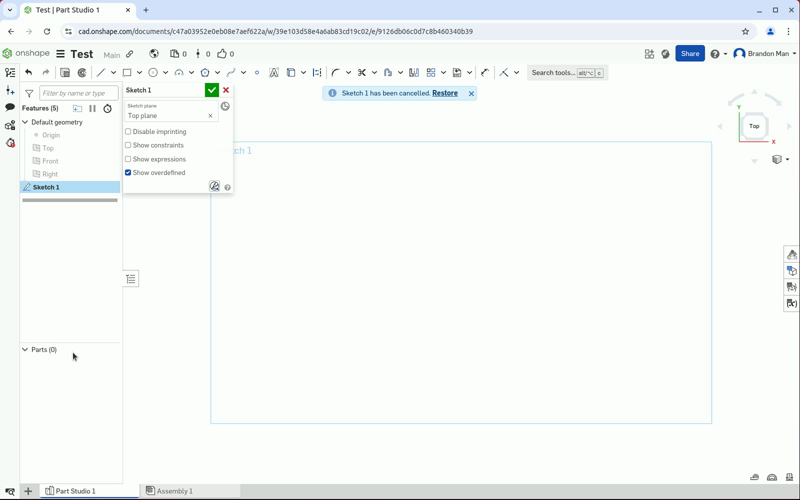
key(c)
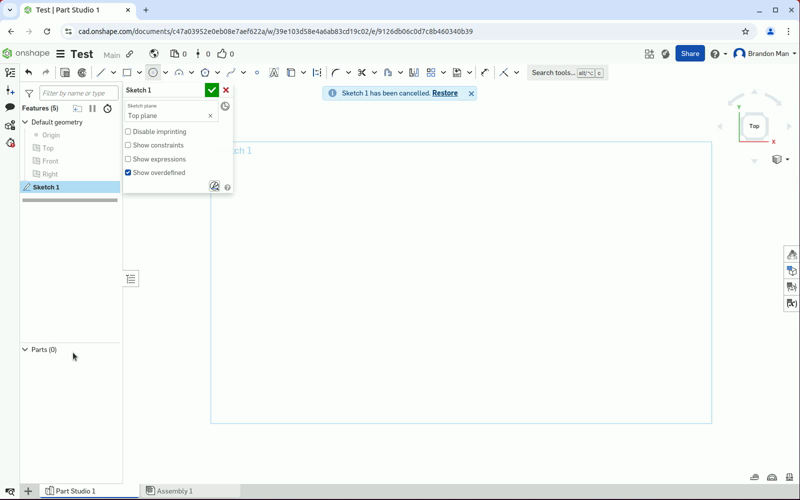
key_down(shift)
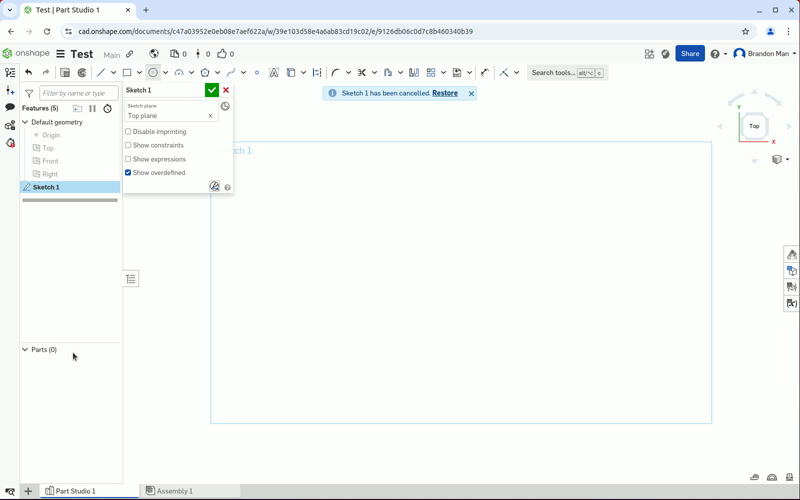
mouse_move(461, 282)
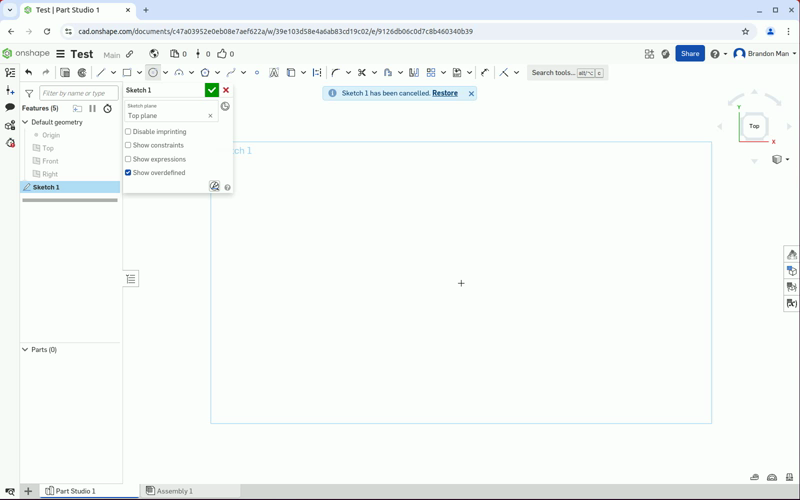
click(461, 282)
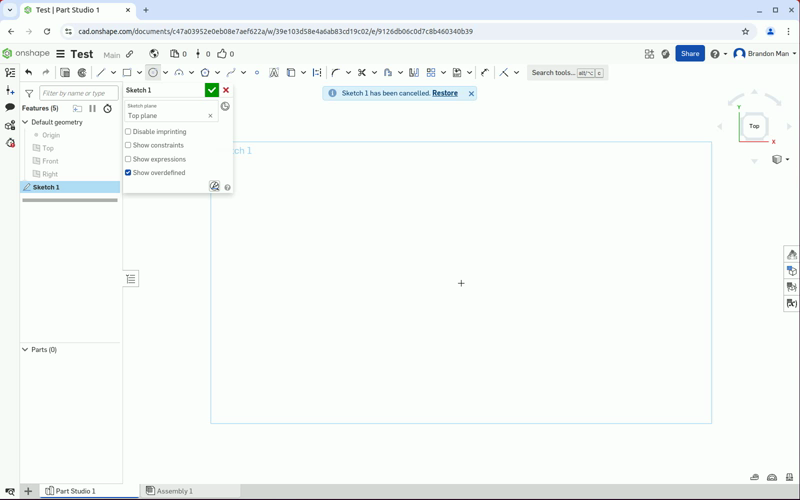
key_up(shift)
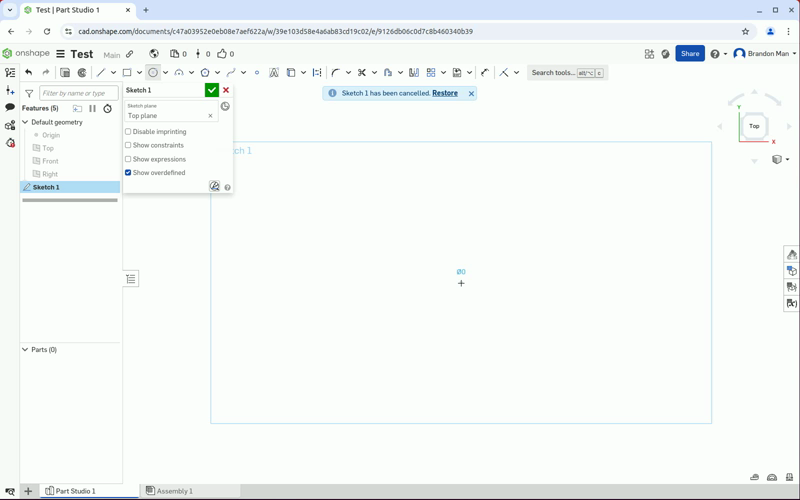
mouse_move(493, 282)
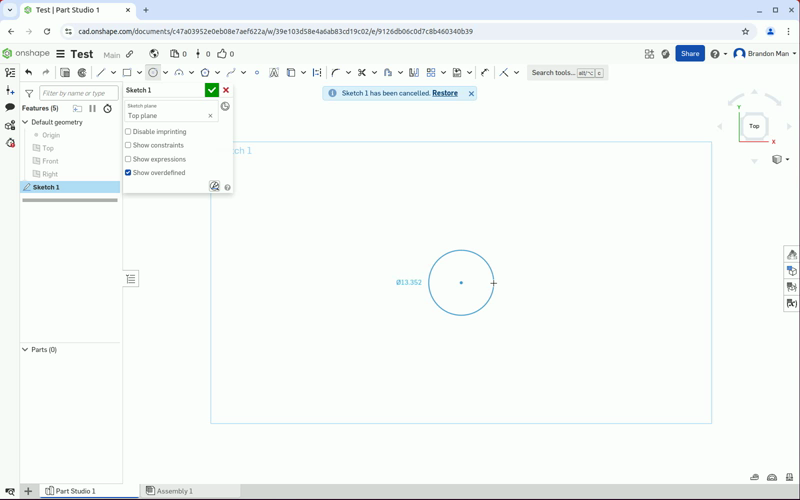
click(493, 282)
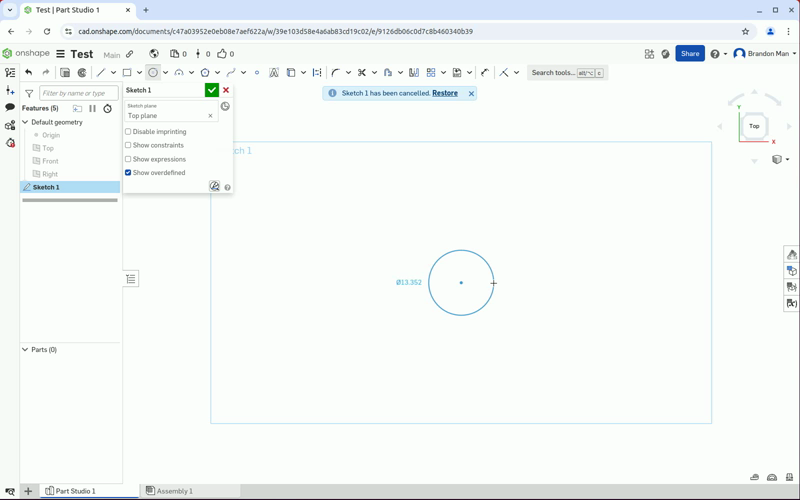
key(esc)
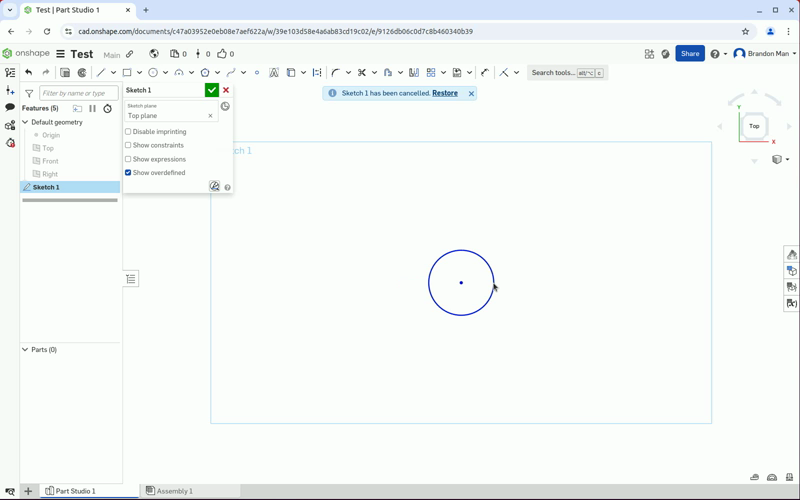
mouse_move(449, 275)
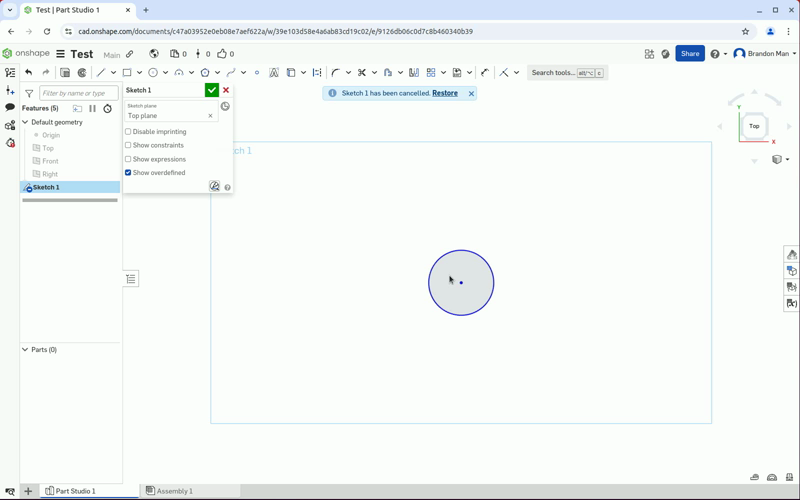
click(449, 275)
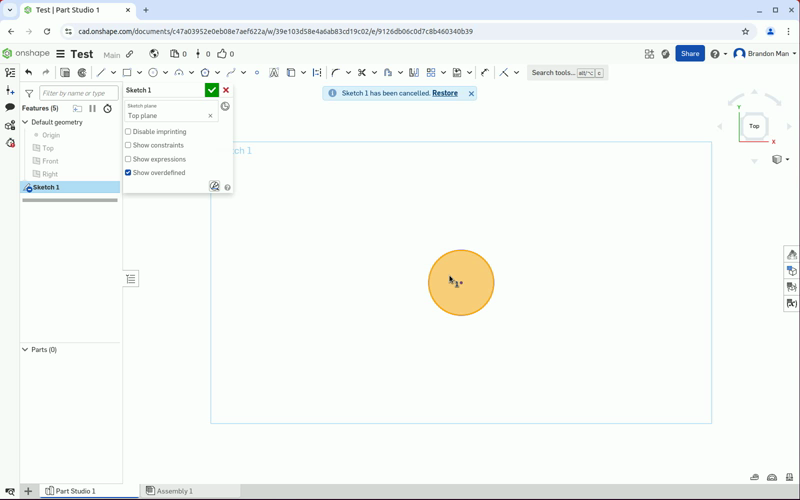
mouse_move(73, 352)
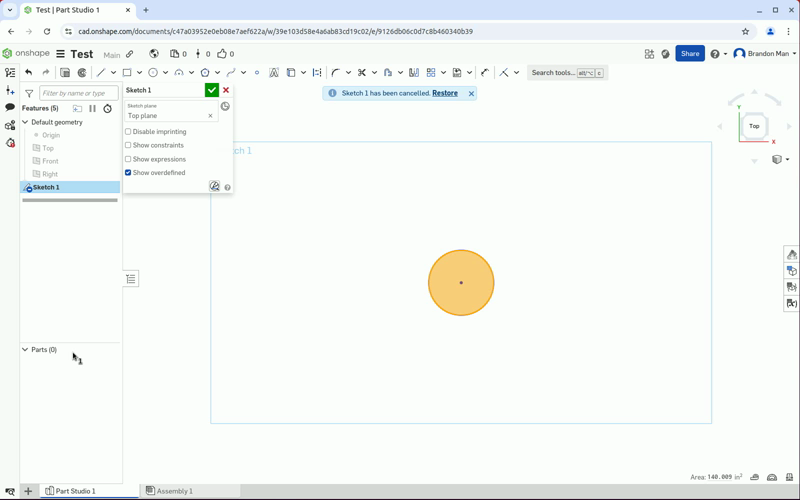
key(shift+y)
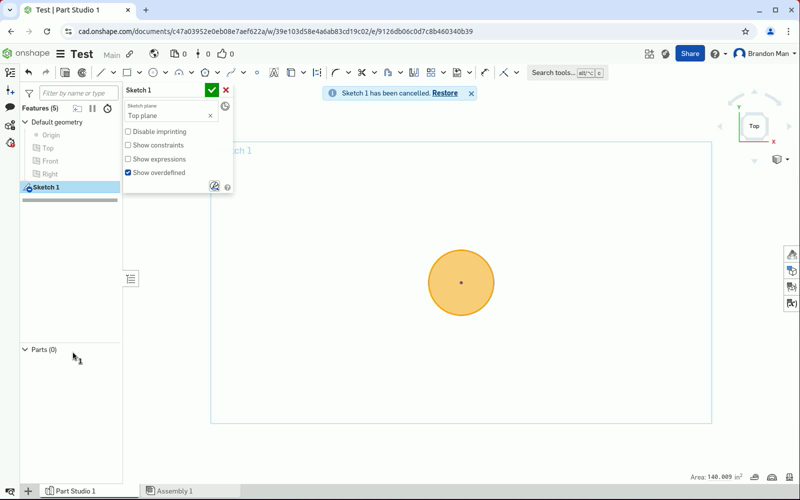
key(shift+e)
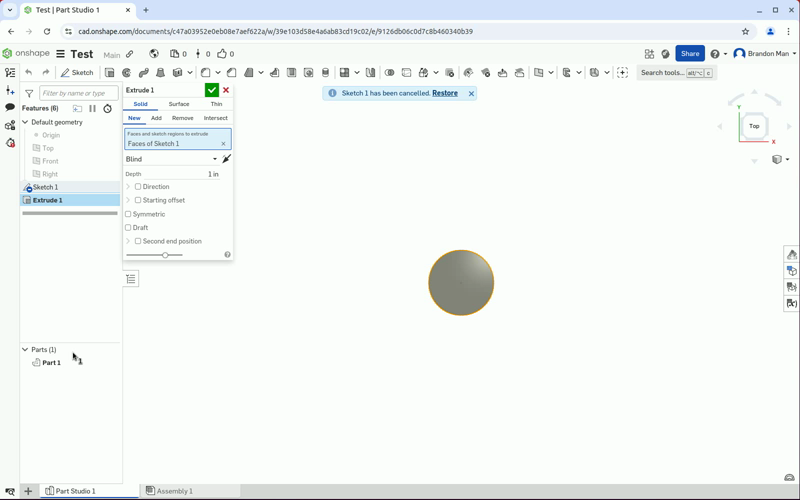
mouse_move(143, 106)
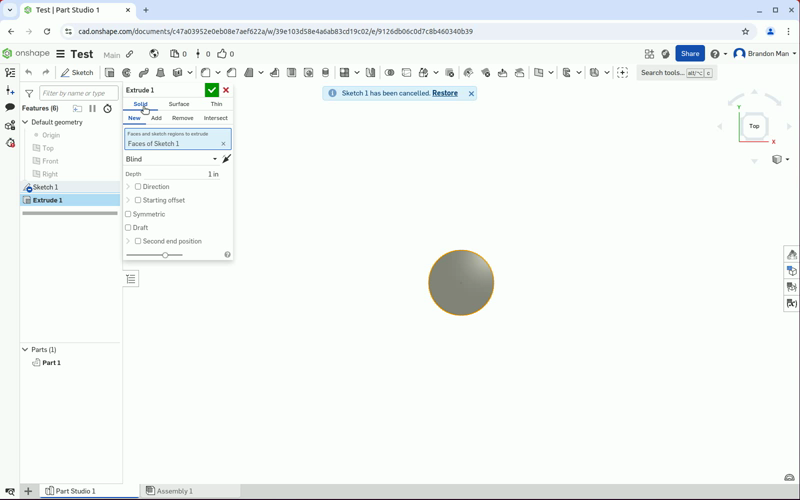
click(143, 106)
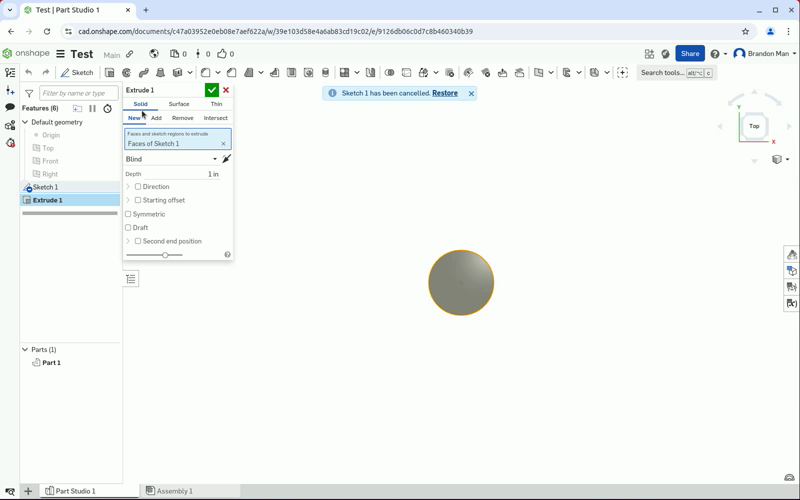
mouse_move(137, 120)
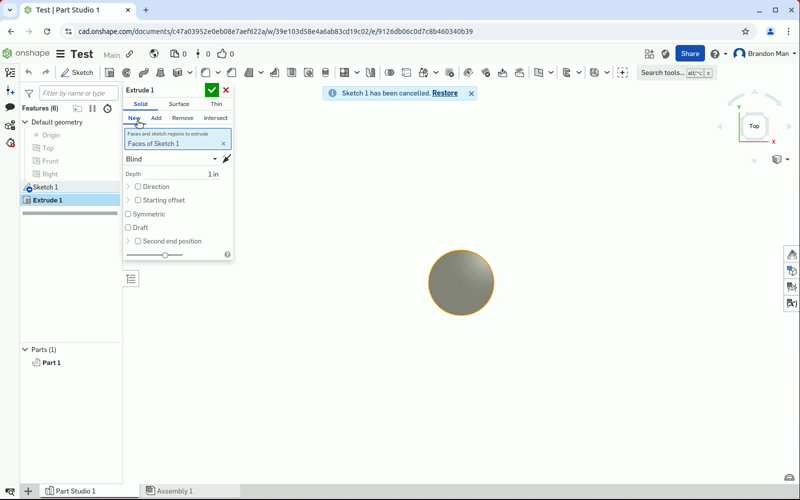
click(137, 120)
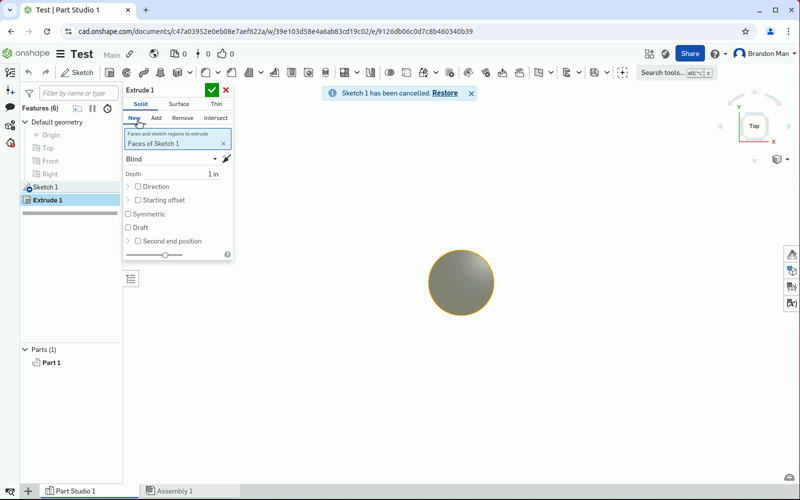
key(tab, 4)
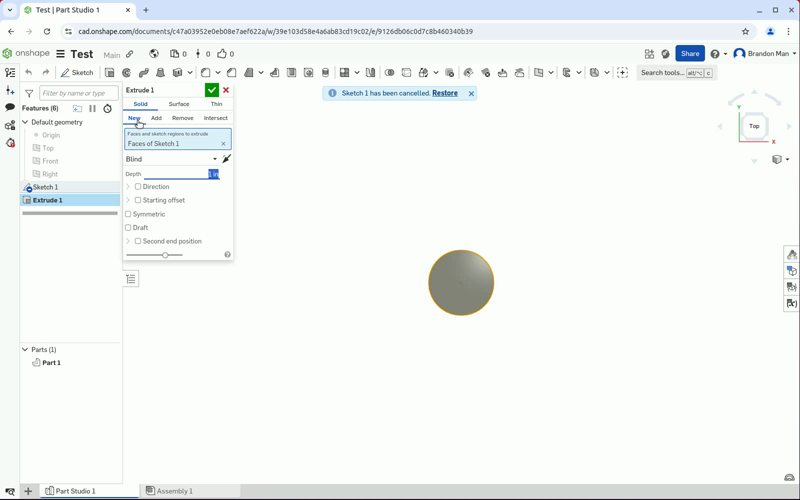
text(13.239)
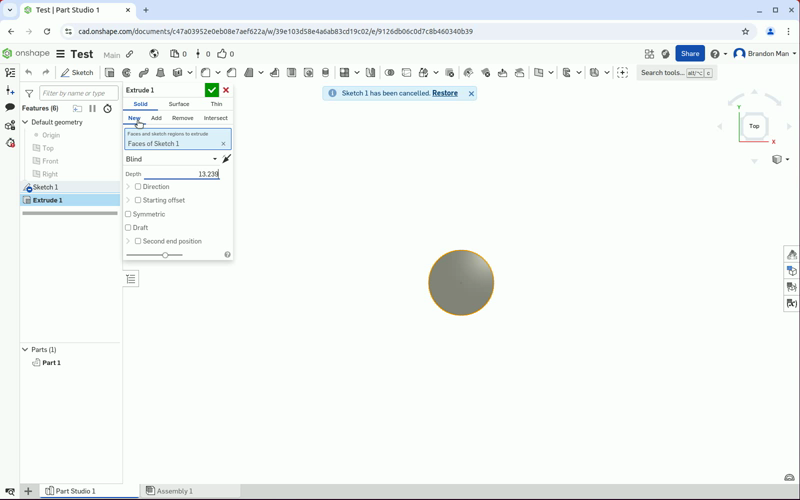
key(enter)
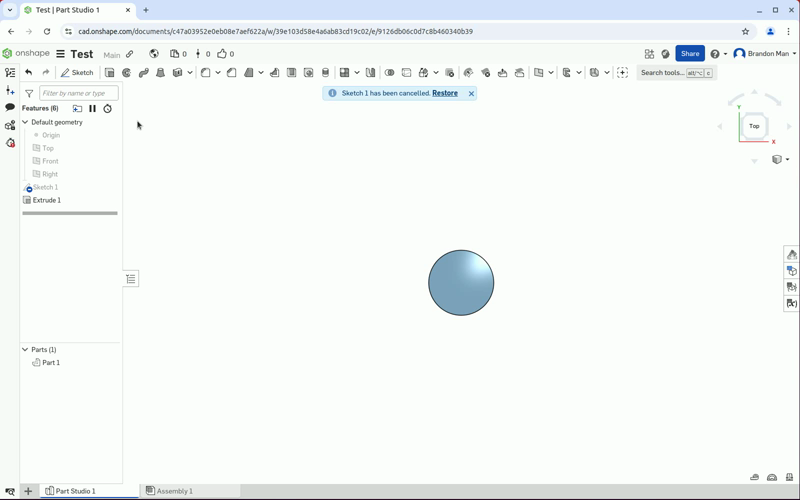
key(shift+h)
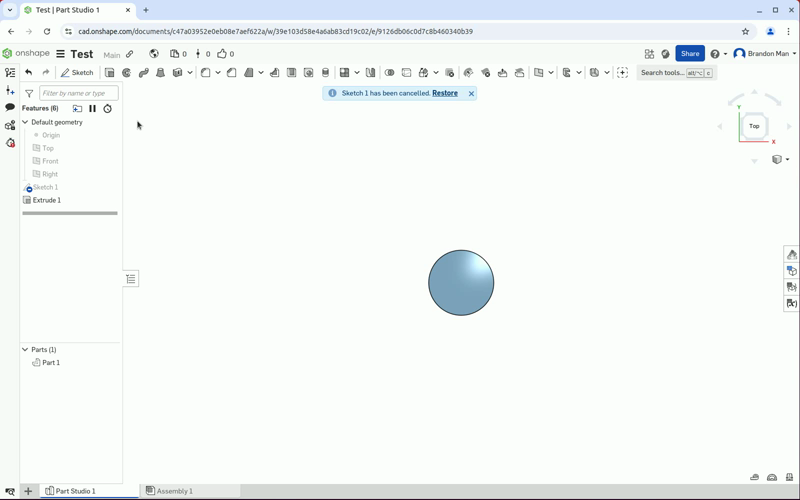
key(shift+h)
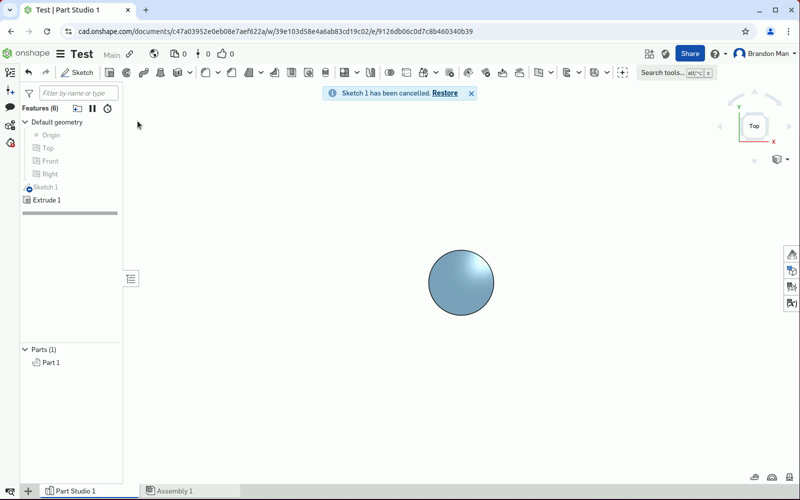
mouse_move(73, 189)
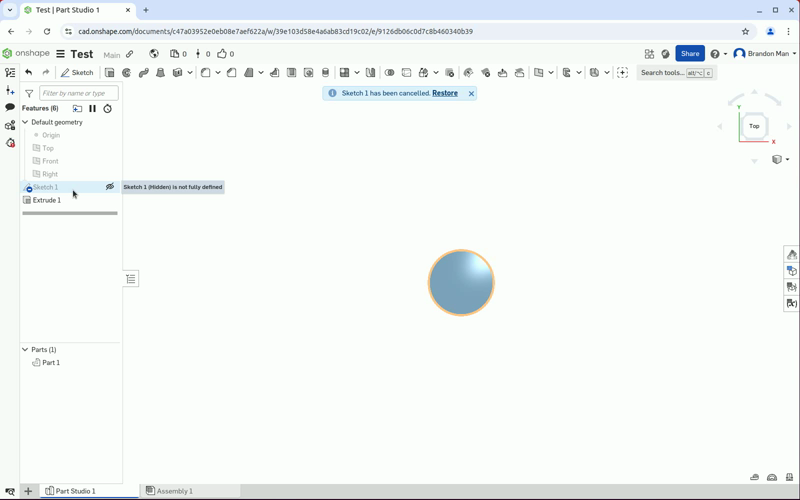
click(73, 189)
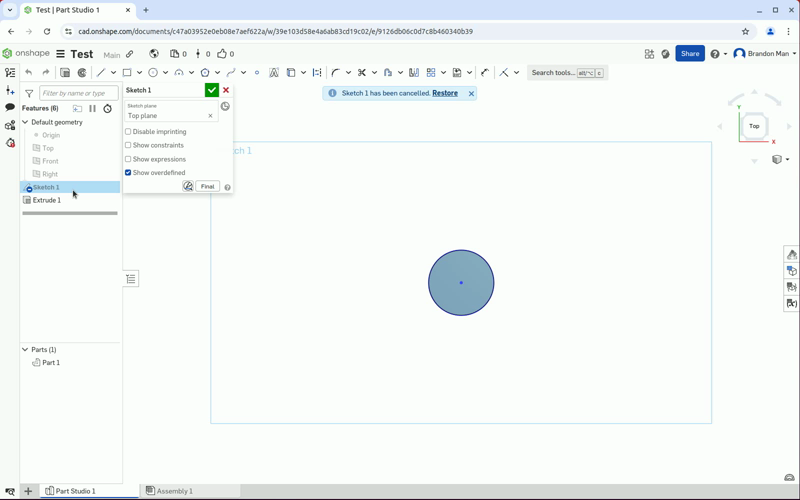
mouse_move(229, 92)
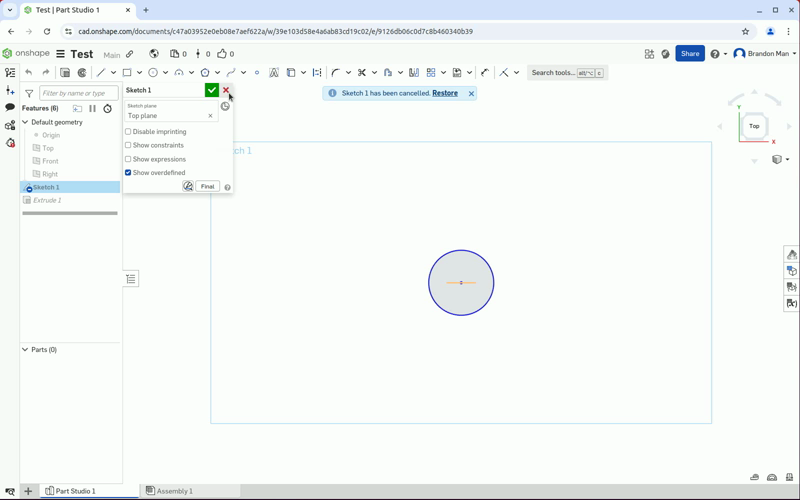
click(229, 92)
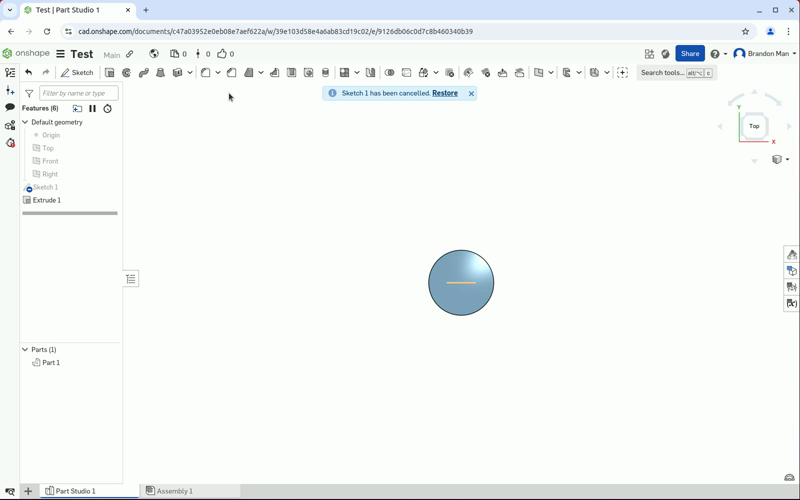
mouse_move(541, 75)
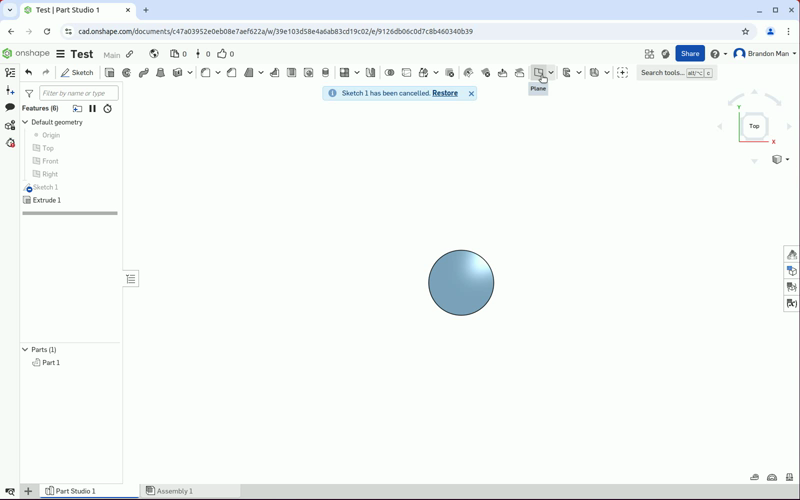
click(541, 75)
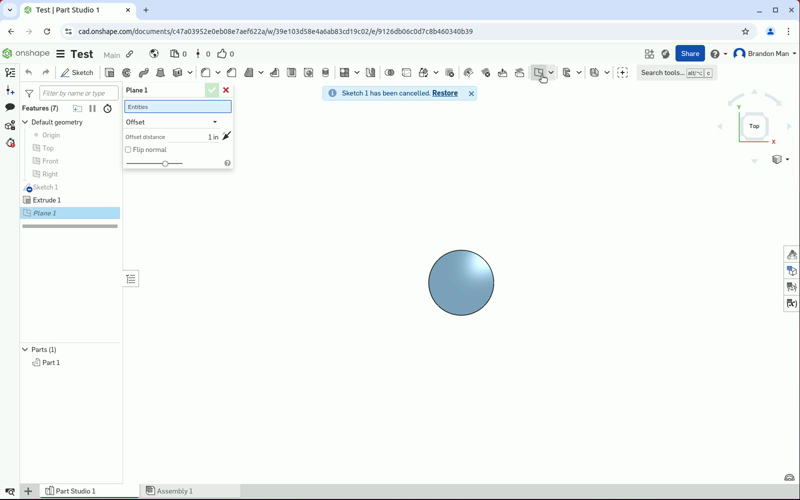
mouse_move(73, 150)
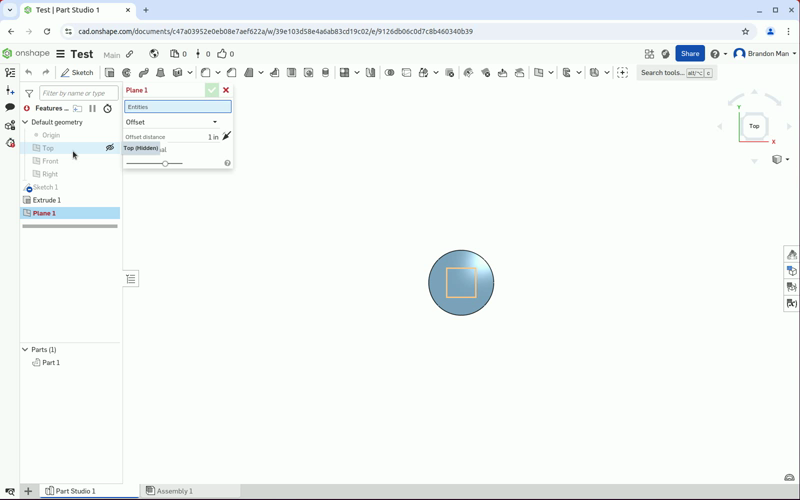
click(73, 150)
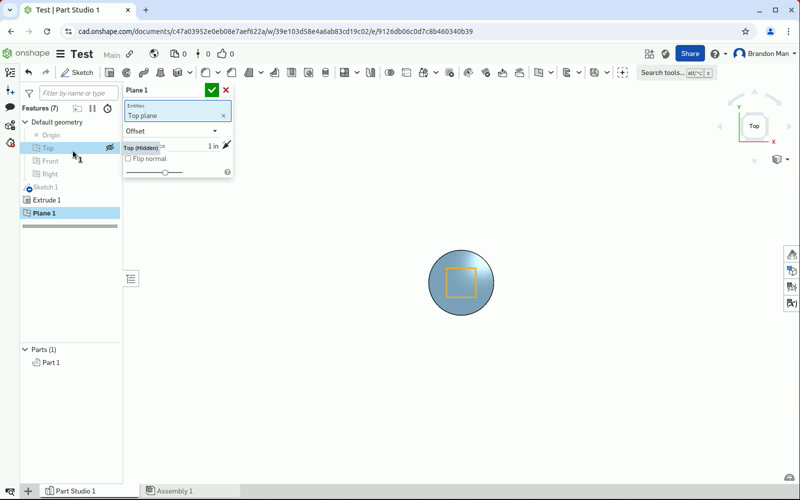
key(tab, 2)
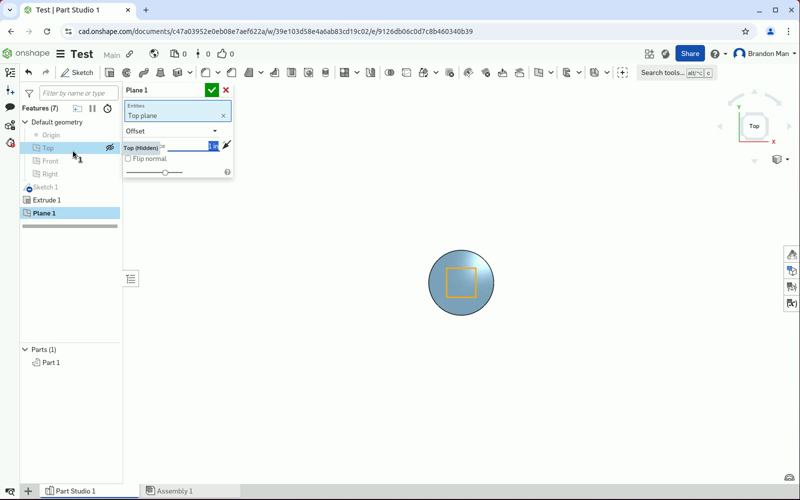
text(13.249)
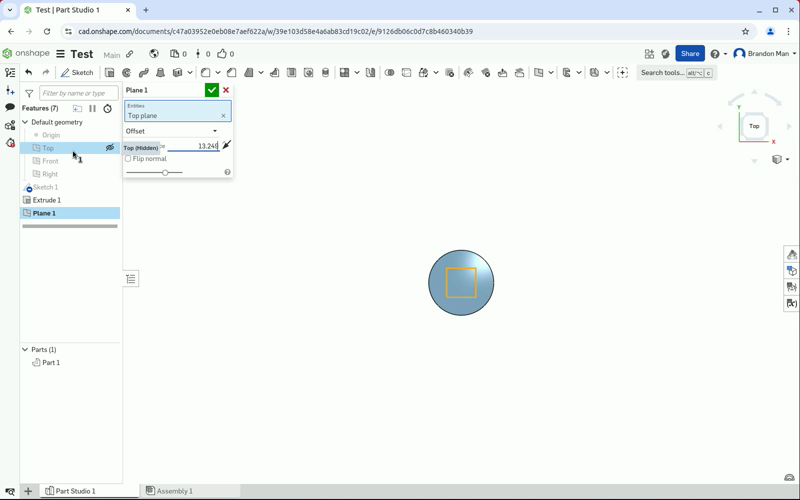
key(enter, 2)
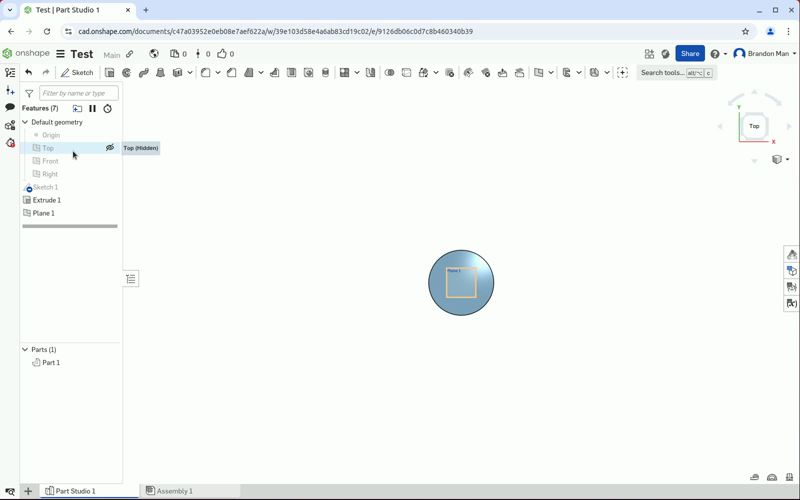
key(shift+s)
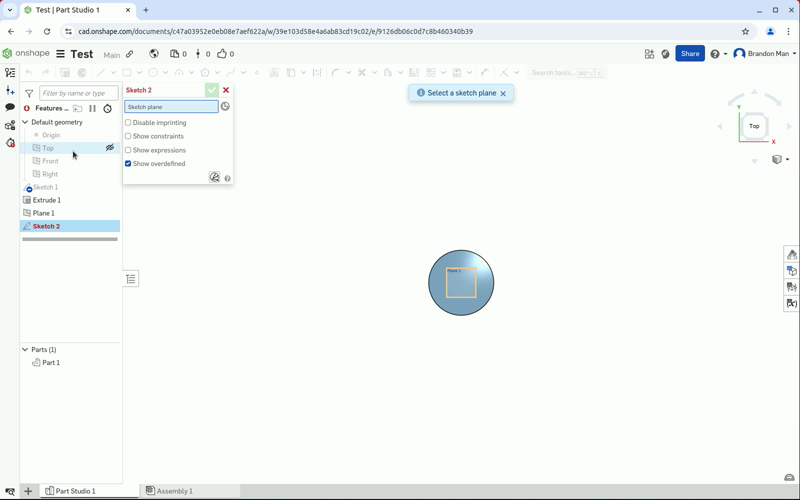
mouse_move(73, 215)
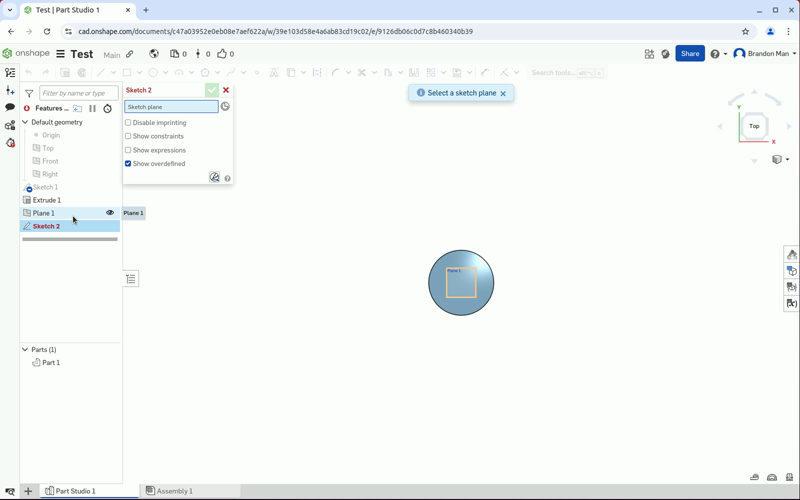
click(73, 215)
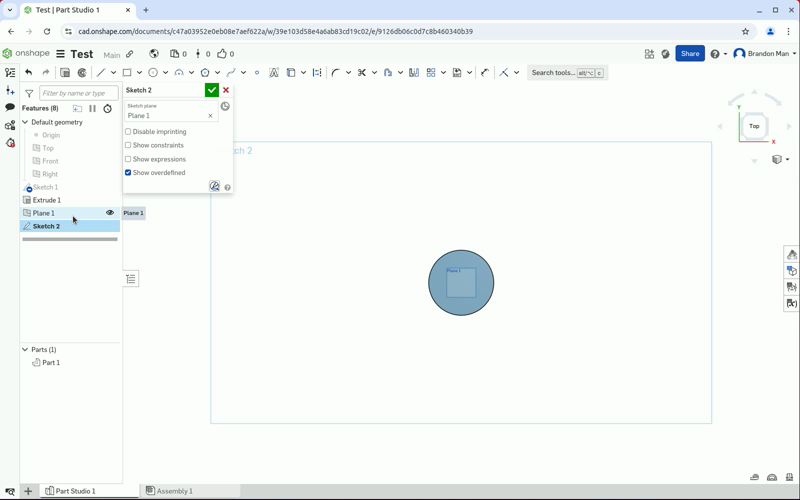
mouse_move(73, 352)
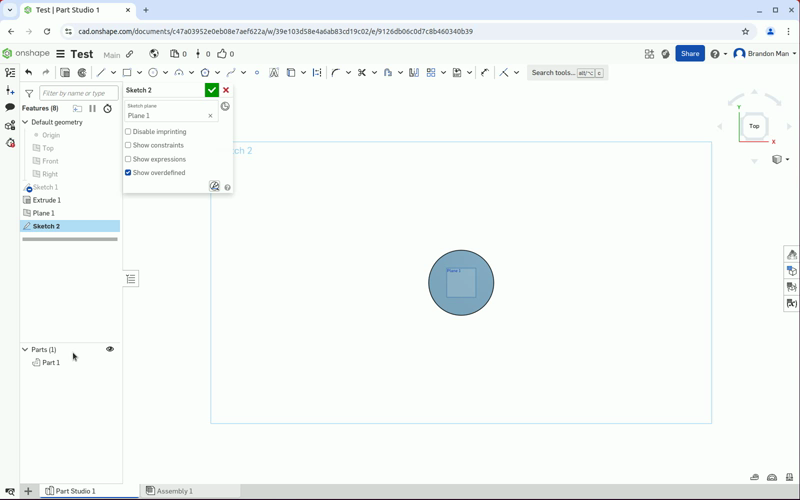
key(y)
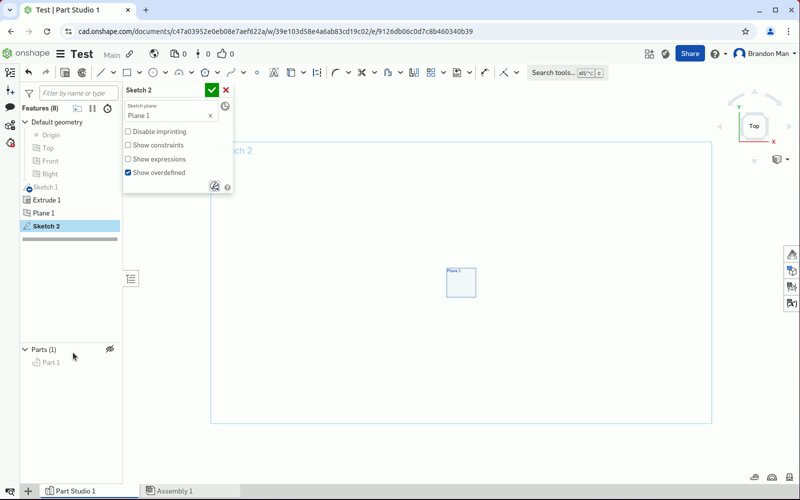
key(l)
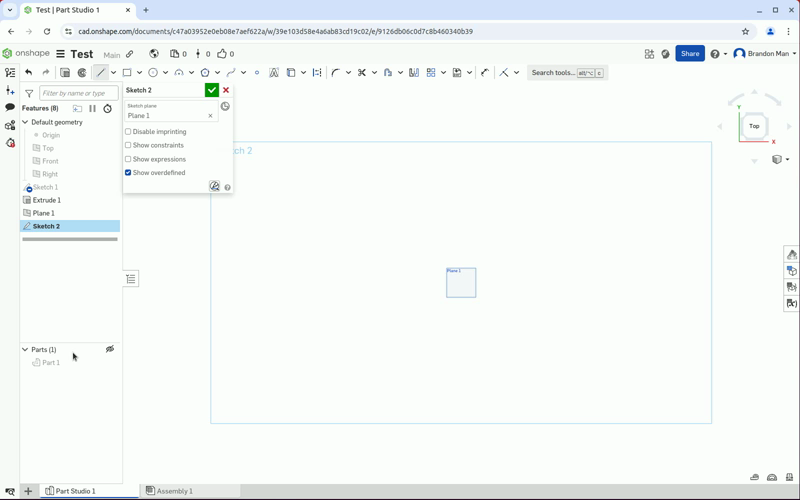
key_down(shift)
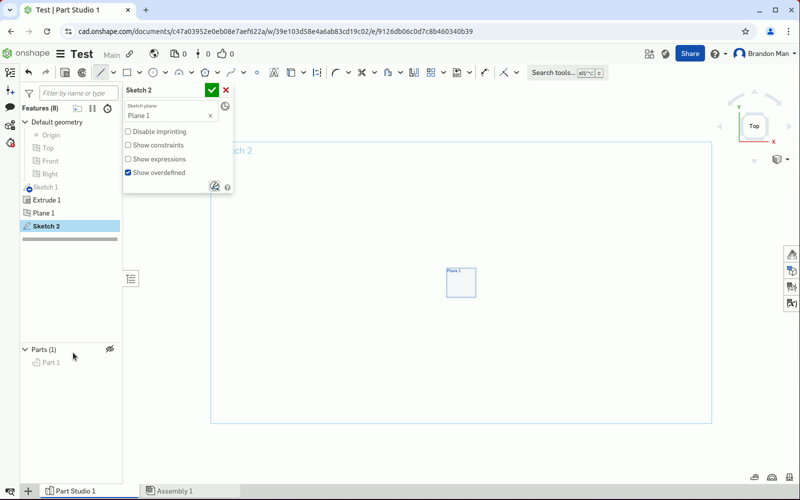
mouse_move(441, 282)
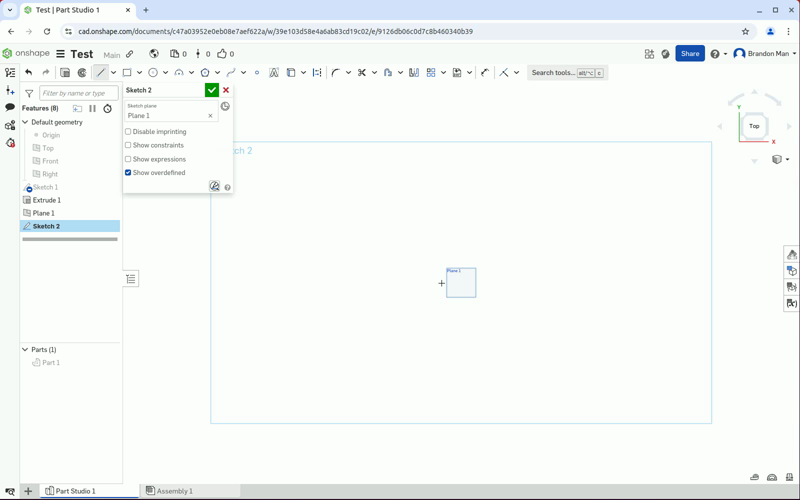
click(441, 282)
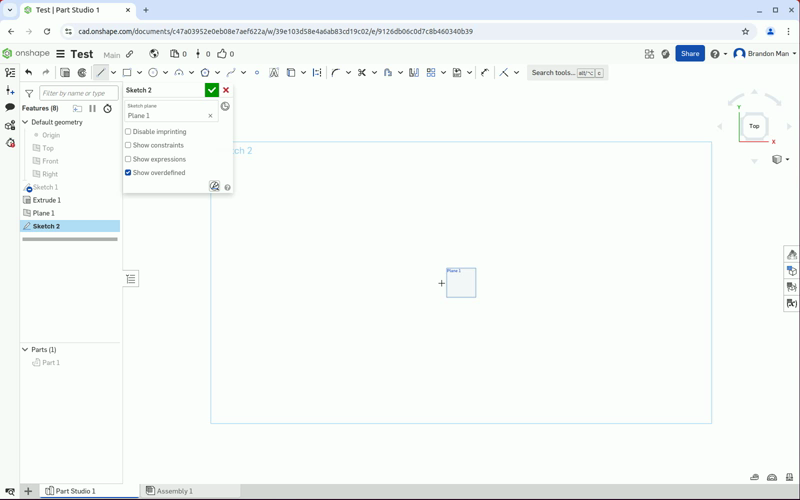
key_up(shift)
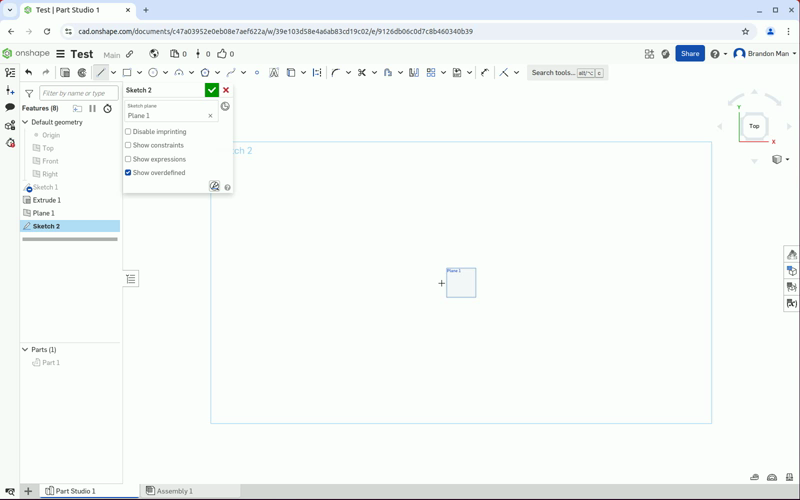
key_down(shift)
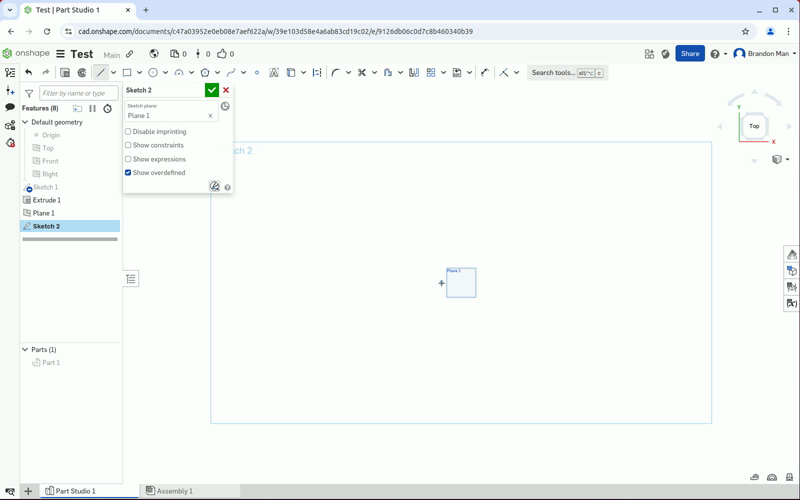
mouse_move(471, 282)
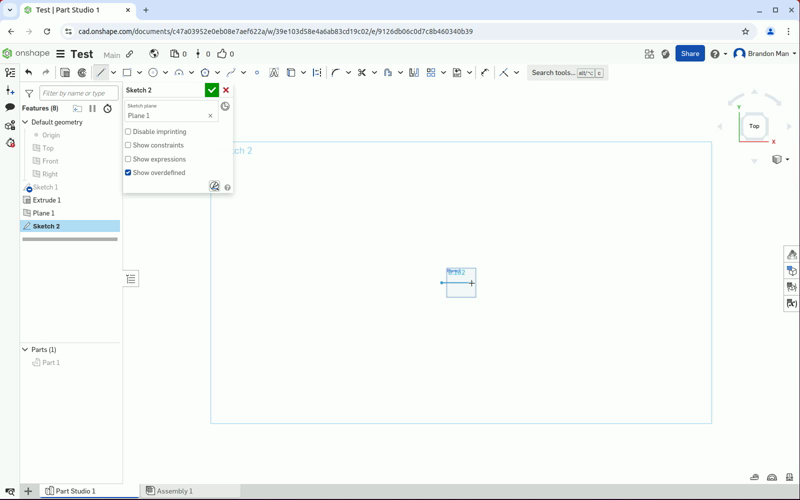
mouse_move(461, 282)
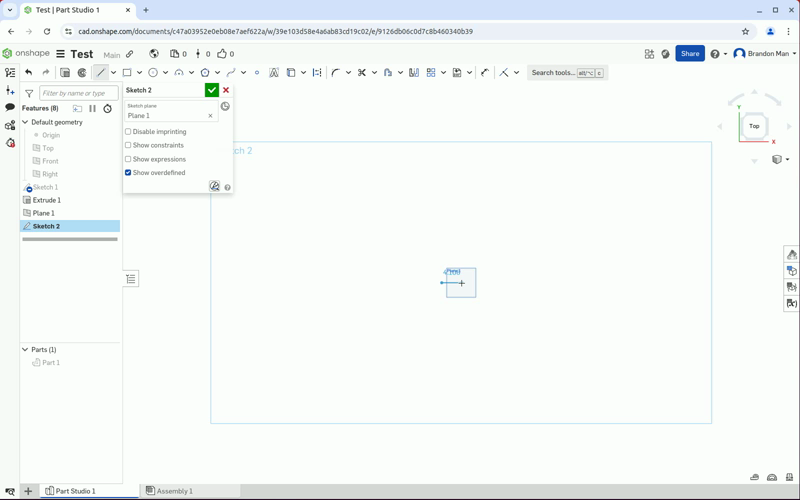
click(461, 282)
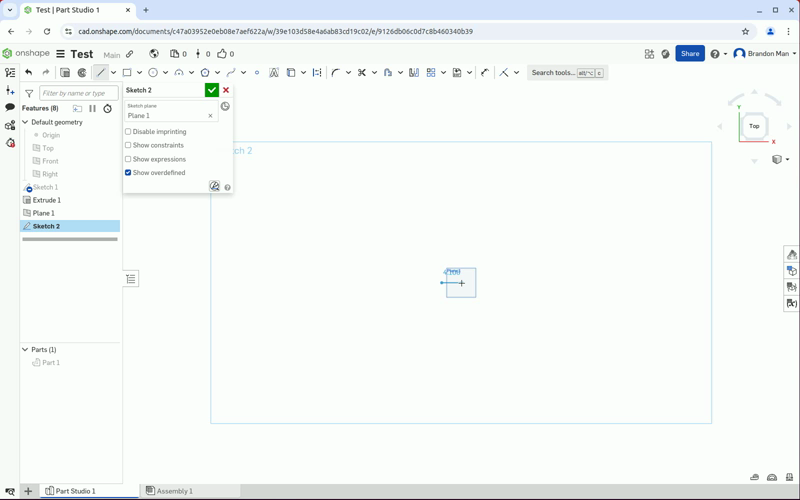
key_up(shift)
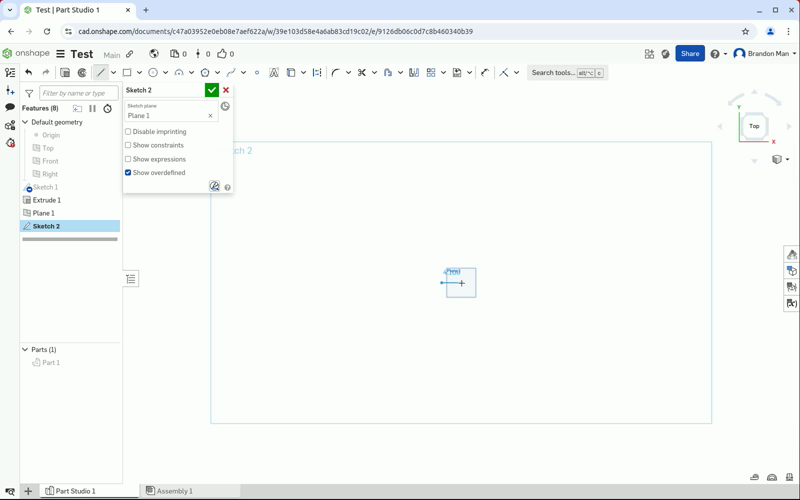
key_down(shift)
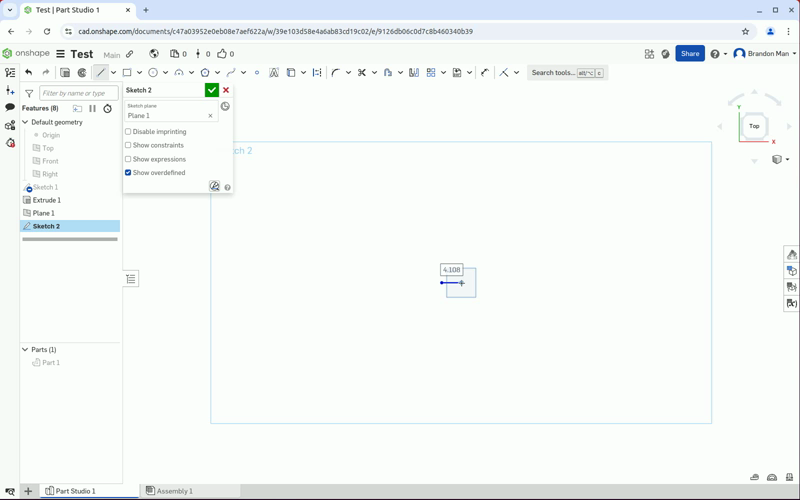
mouse_move(491, 282)
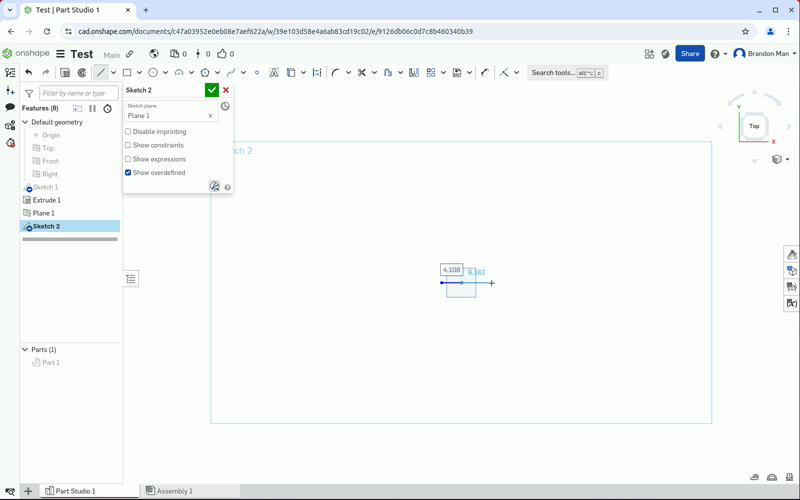
mouse_move(461, 271)
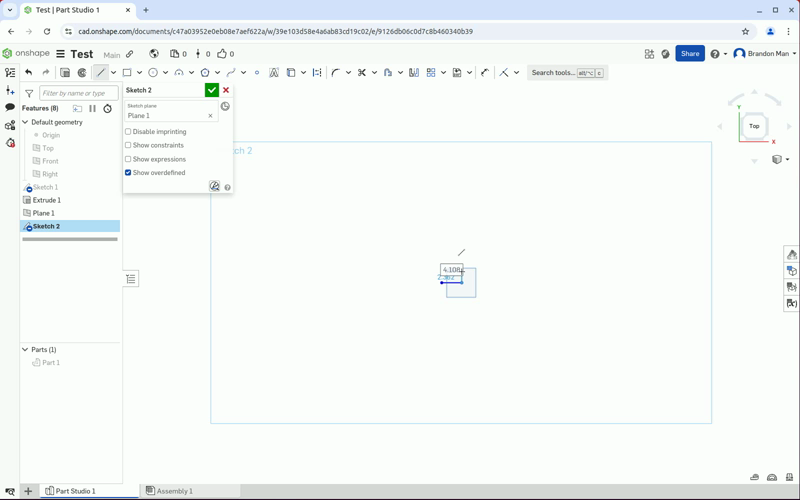
click(461, 271)
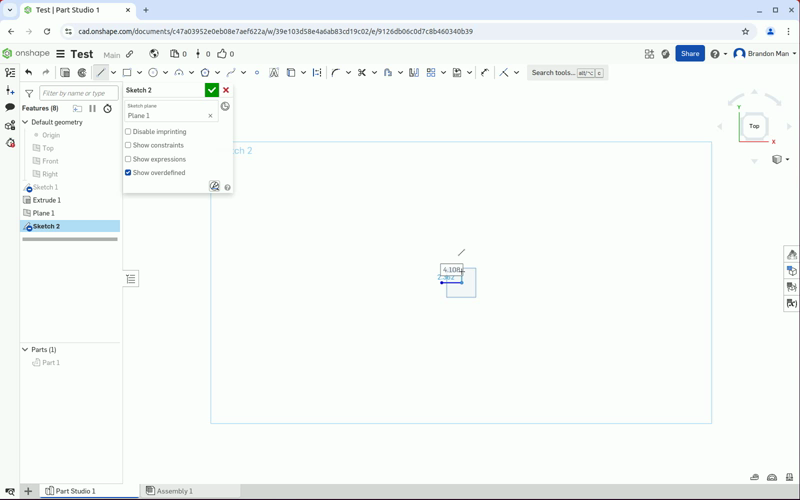
key_up(shift)
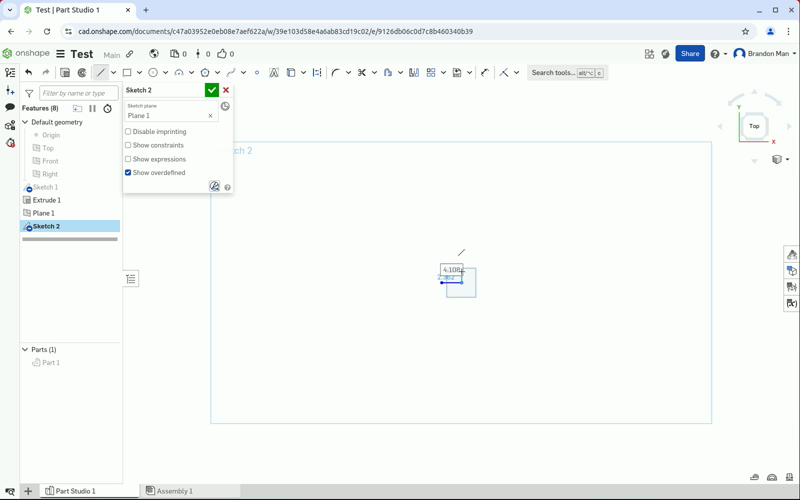
key_down(shift)
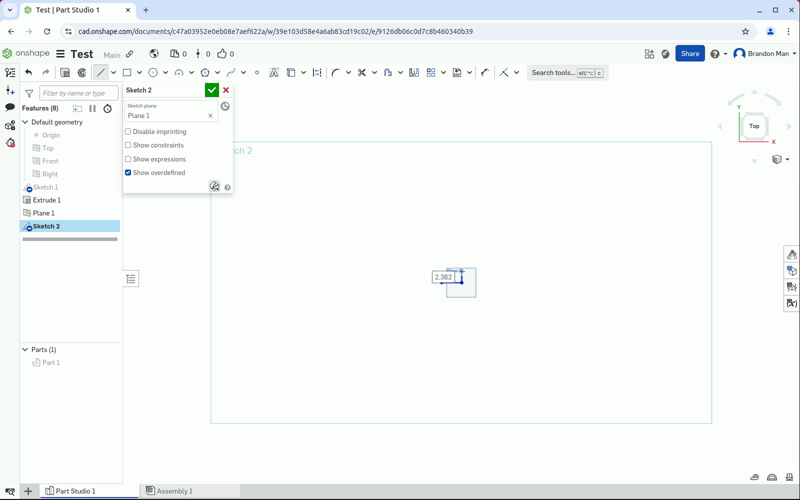
mouse_move(491, 271)
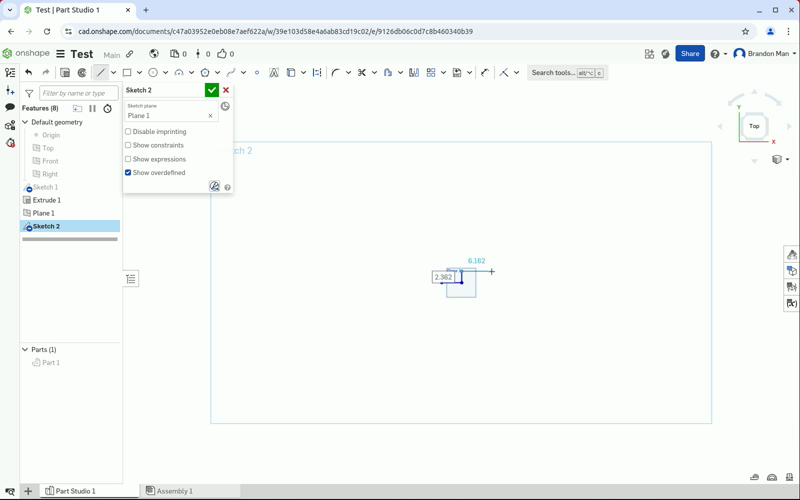
mouse_move(441, 271)
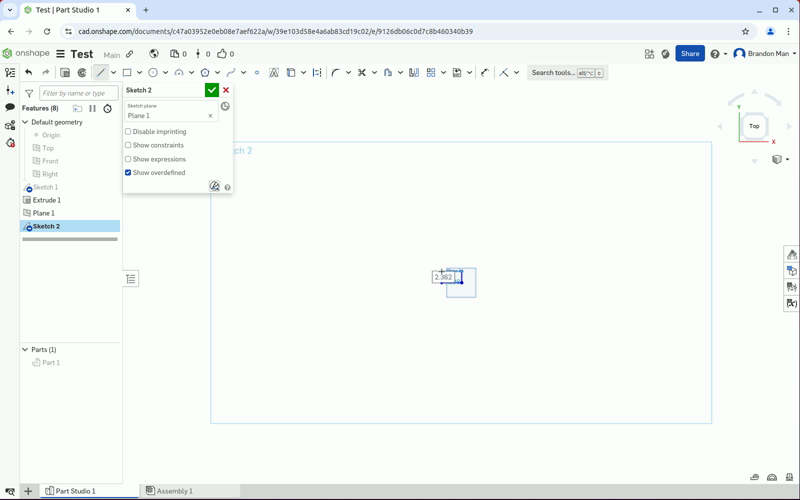
click(441, 271)
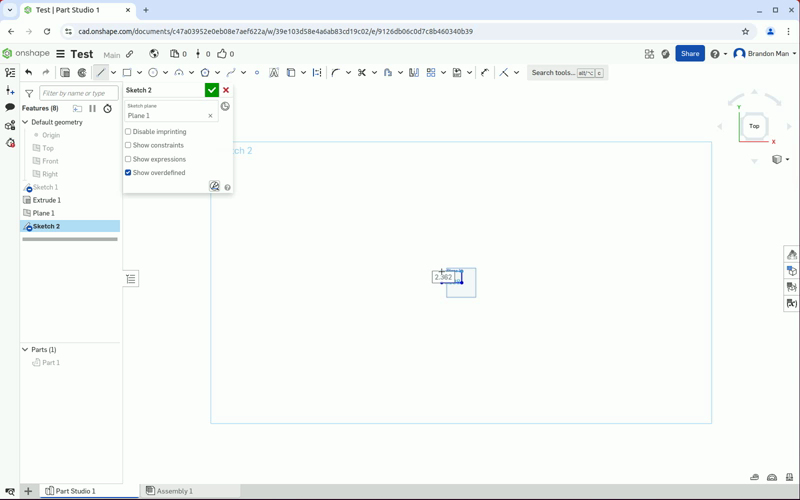
key_up(shift)
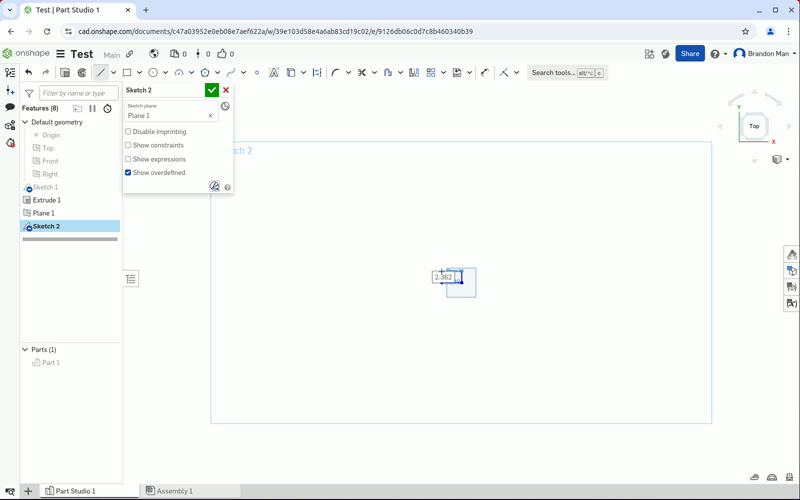
mouse_move(471, 271)
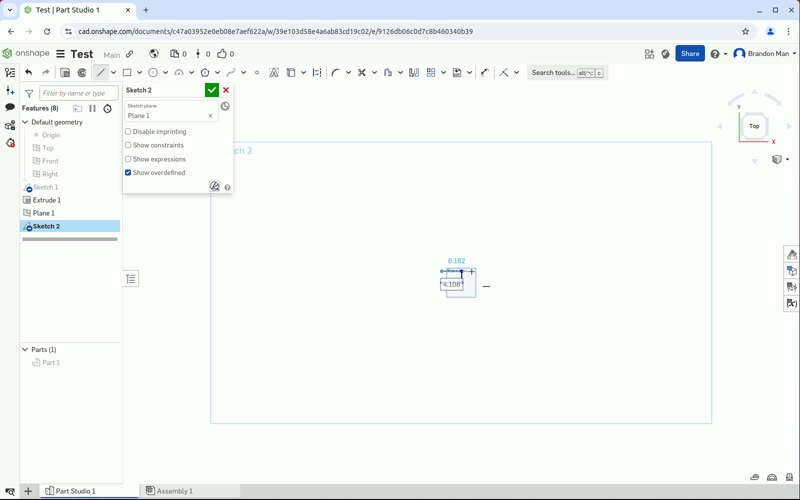
key_down(shift)
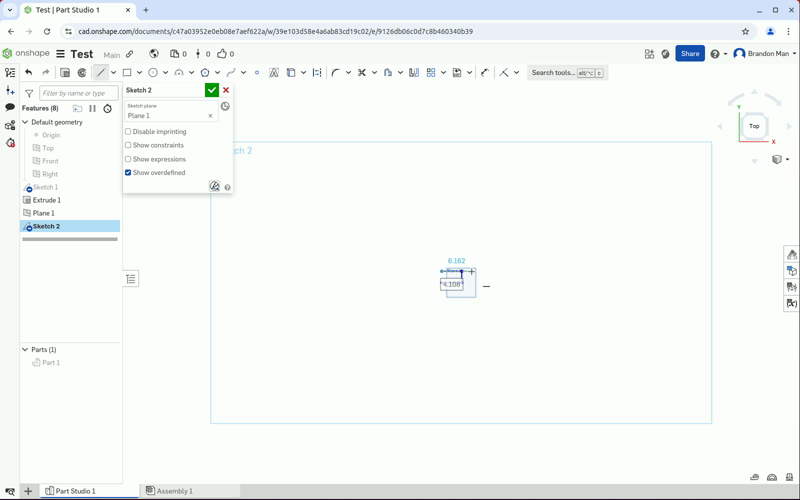
mouse_move(441, 282)
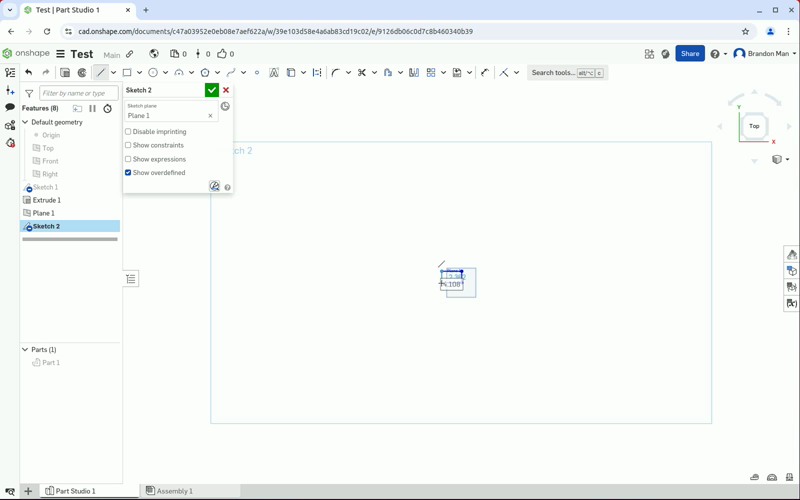
key_up(shift)
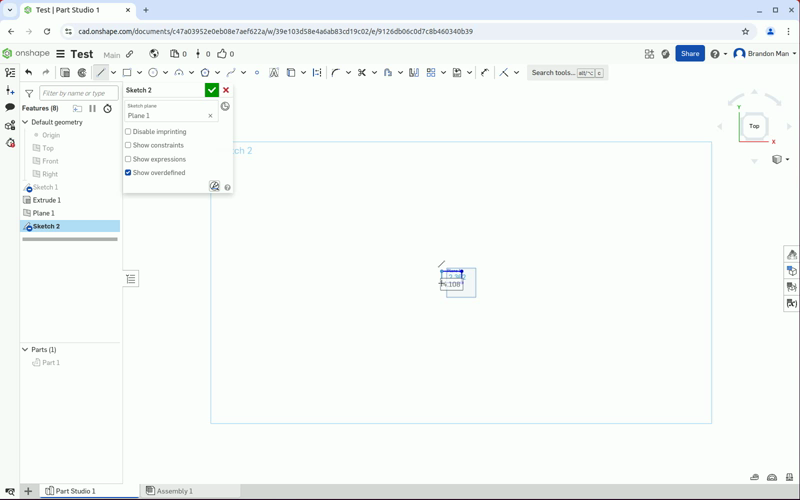
click(441, 282)
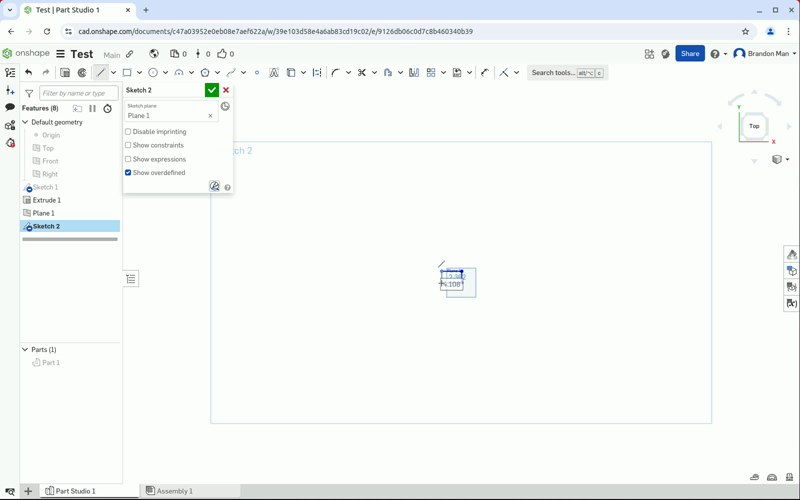
key(esc)
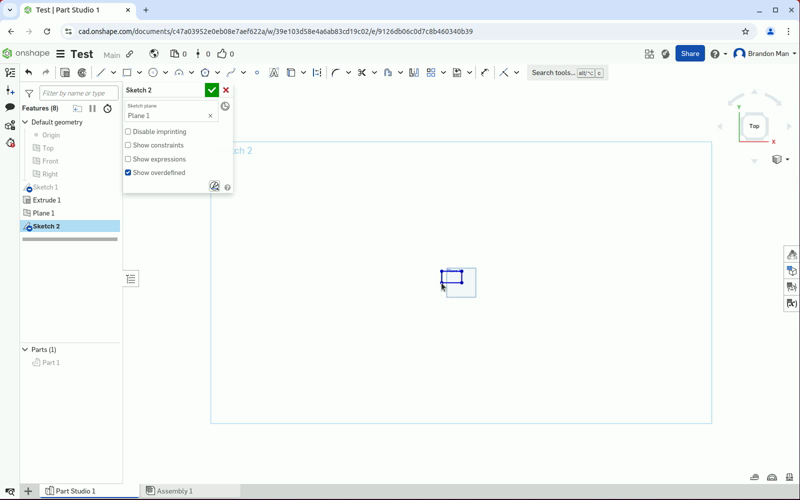
mouse_move(458, 281)
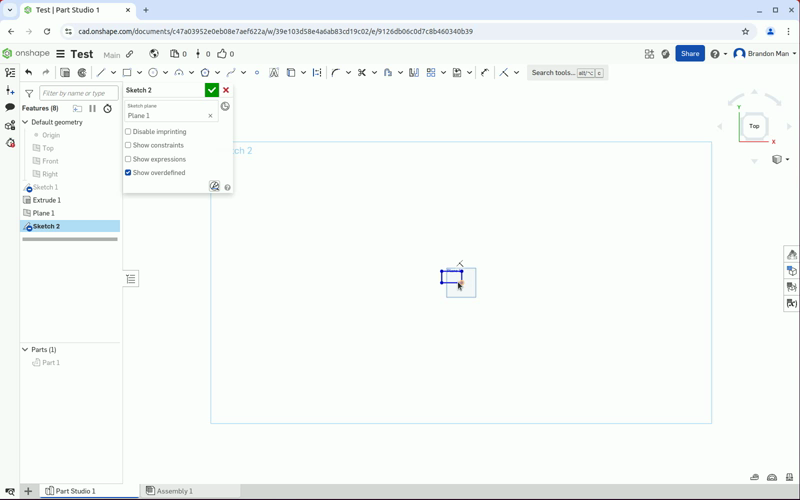
scroll(6)
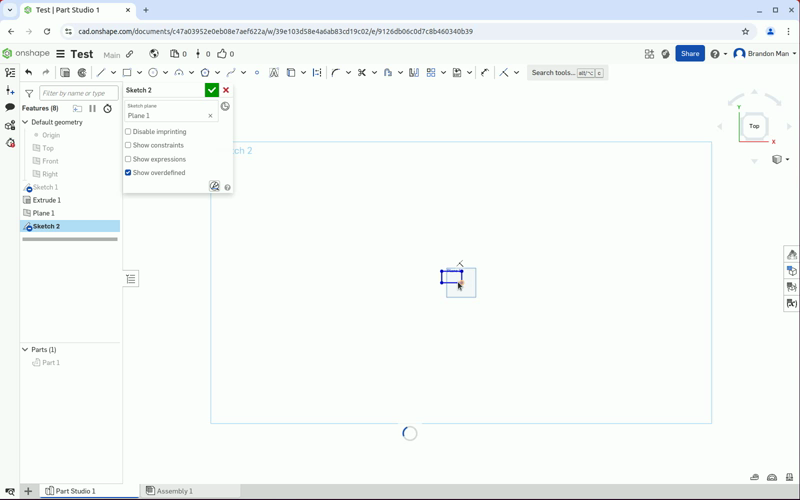
scroll(6)
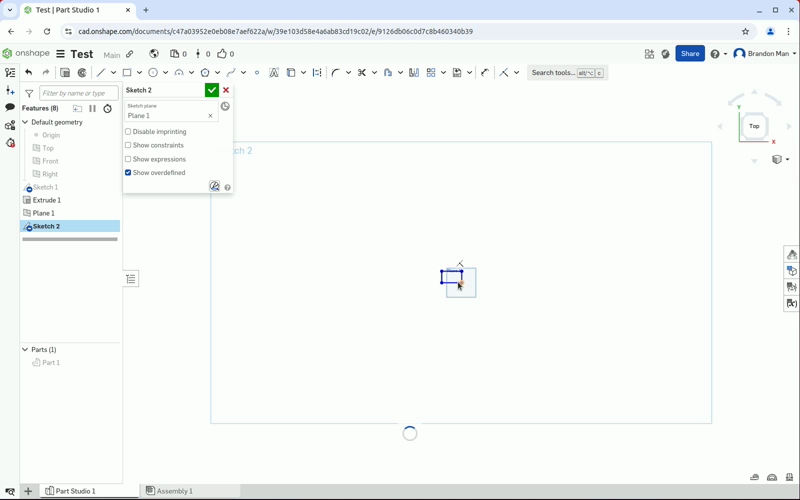
scroll(6)
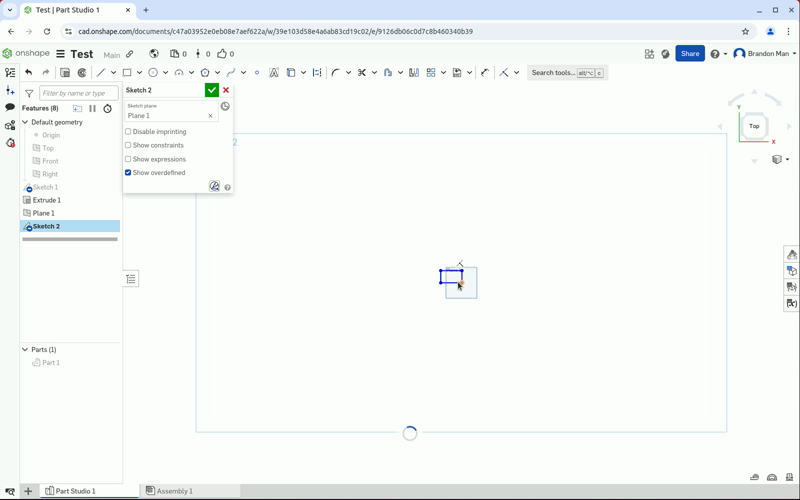
scroll(6)
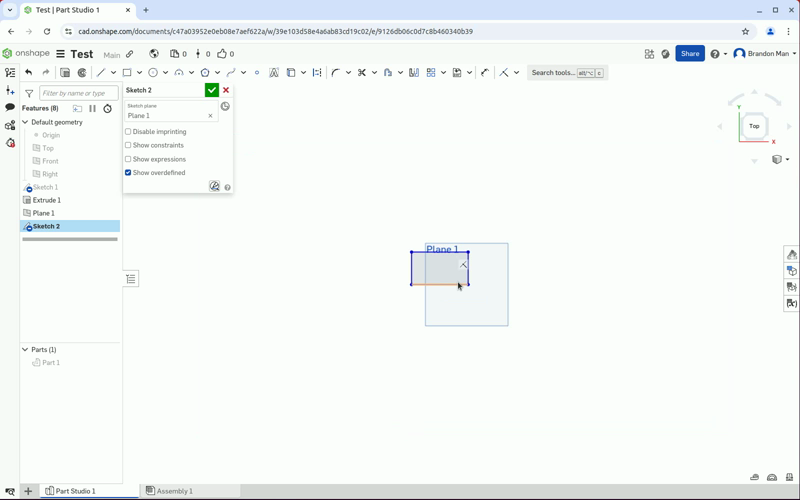
scroll(6)
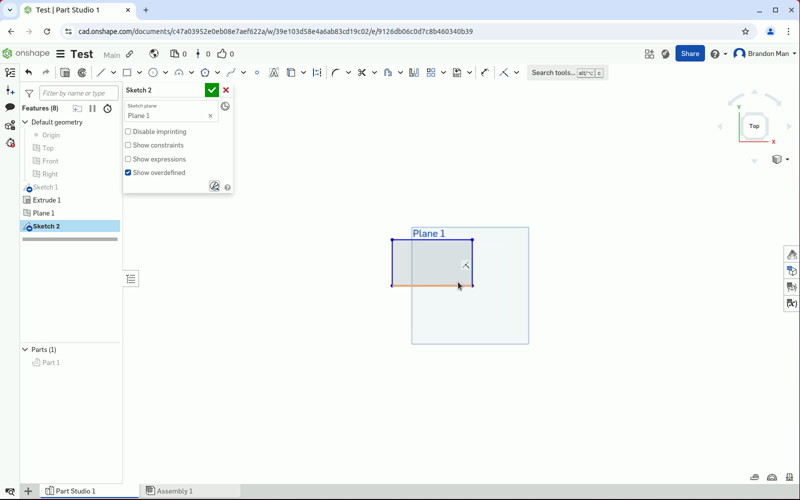
scroll(6)
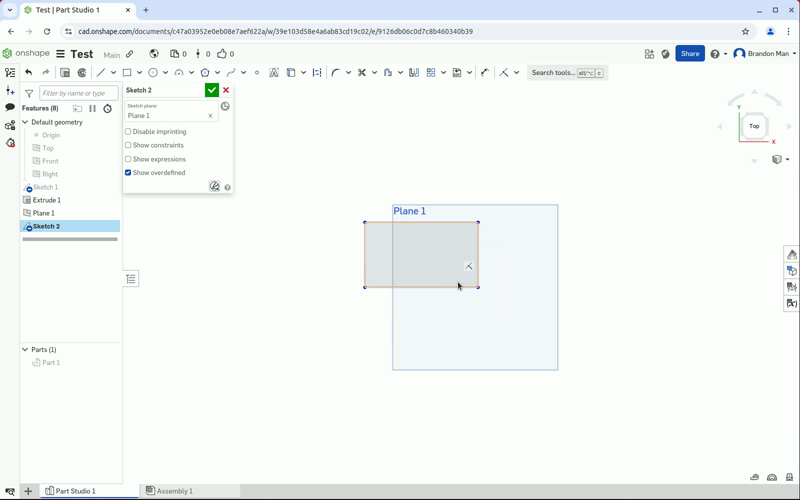
scroll(6)
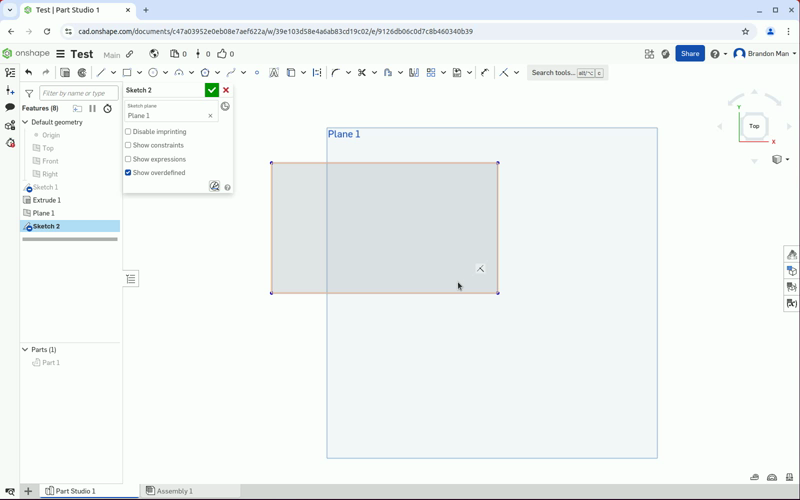
click(458, 281)
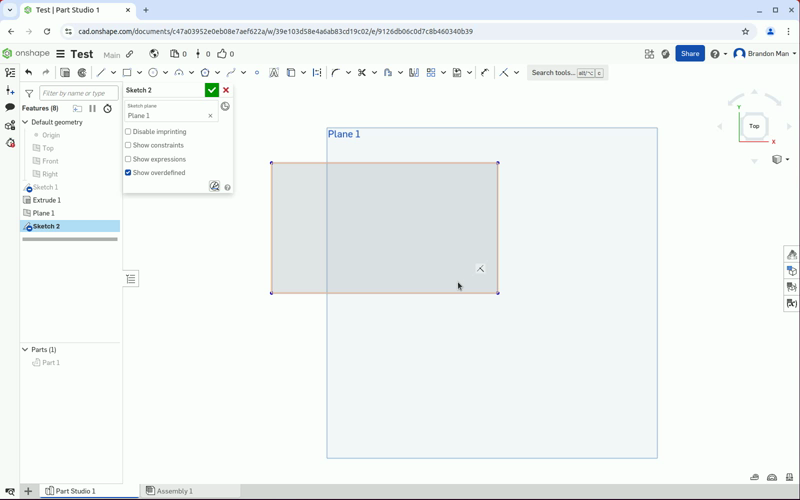
scroll(-6)
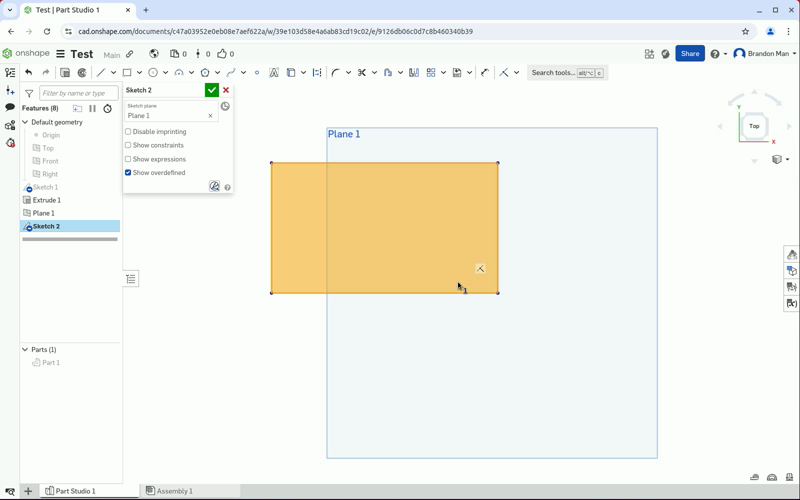
scroll(-6)
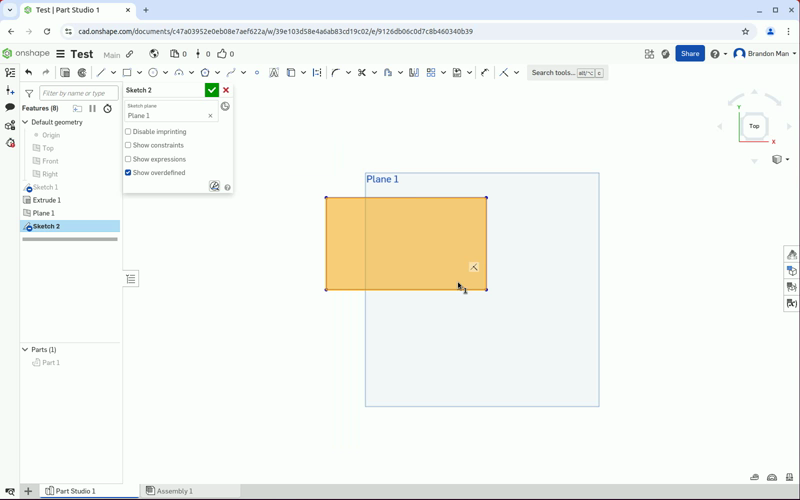
scroll(-6)
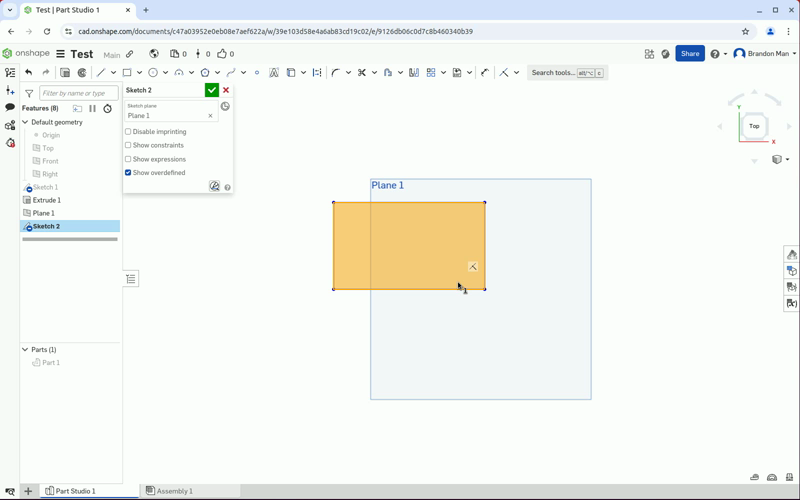
scroll(-6)
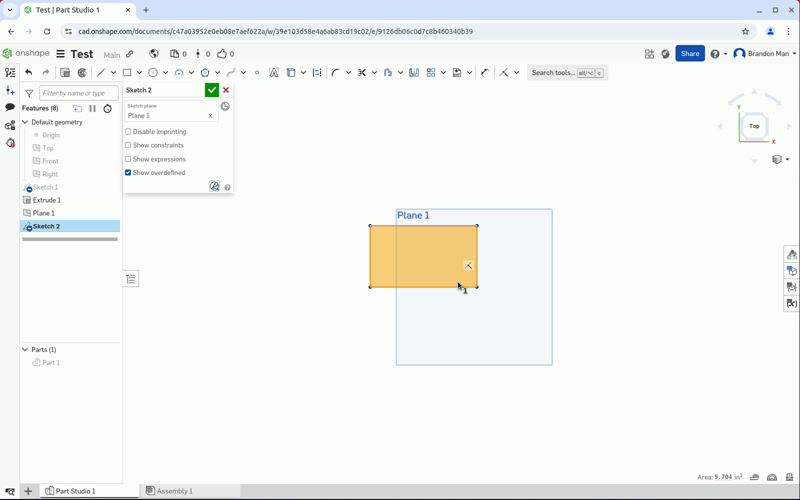
scroll(-6)
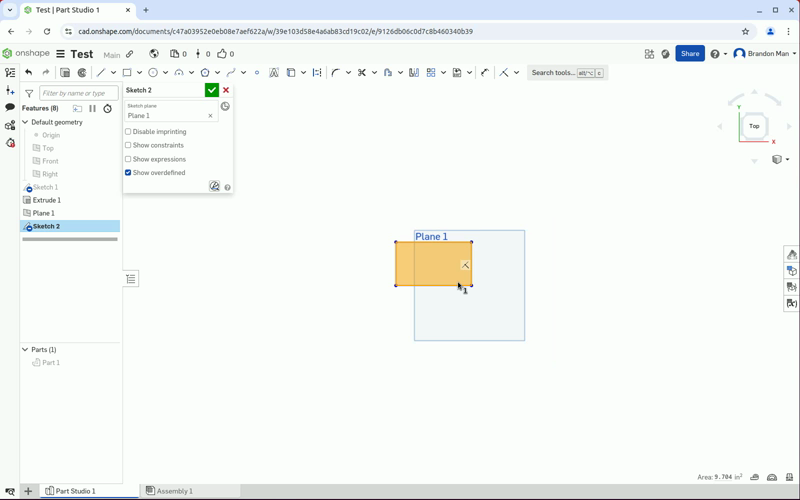
scroll(-6)
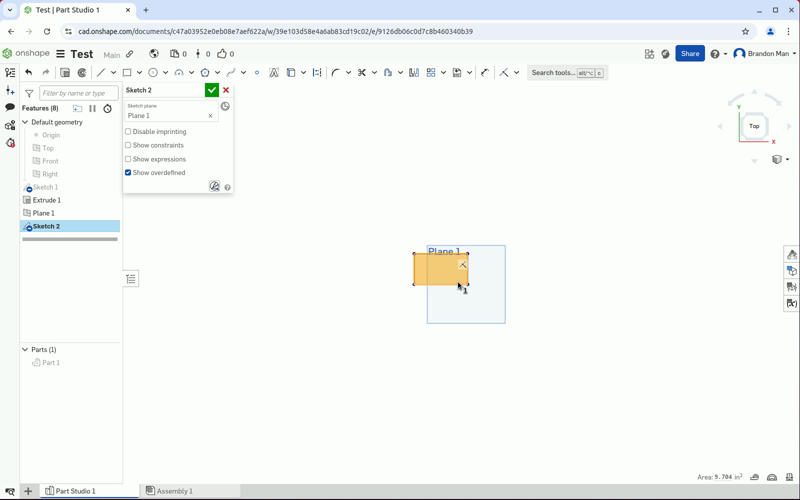
scroll(-6)
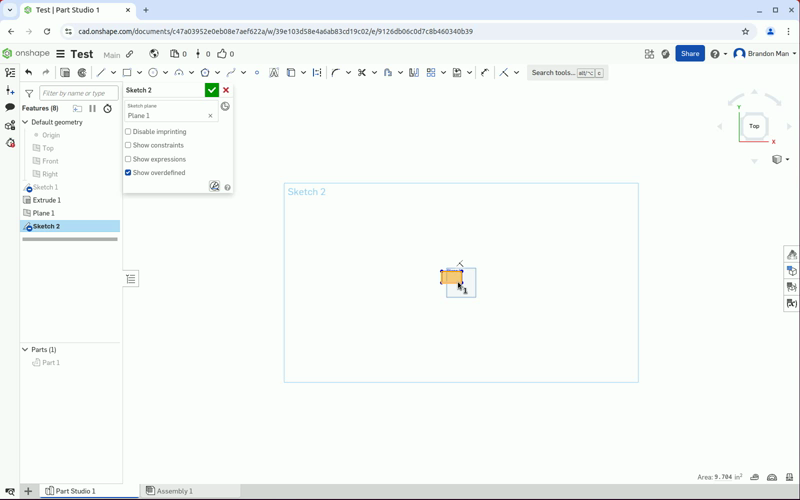
mouse_move(73, 352)
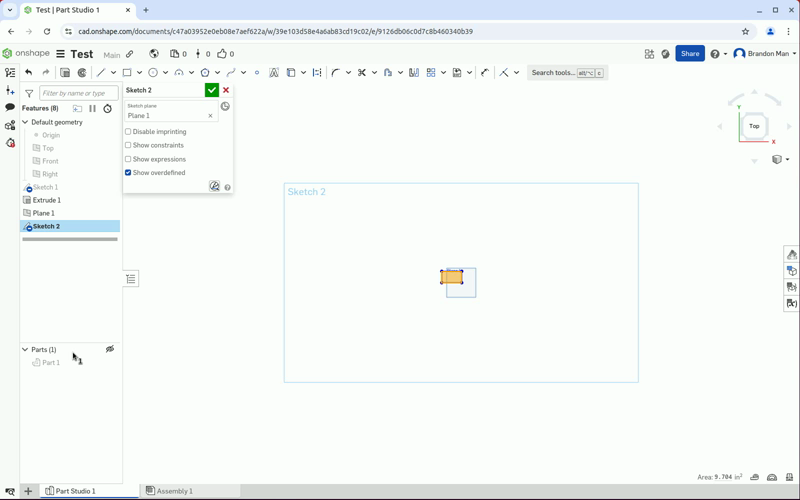
key(shift+y)
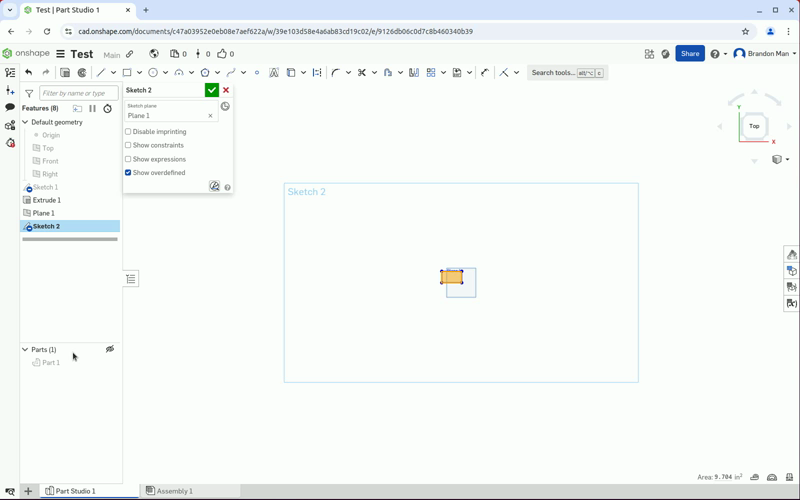
key(shift+e)
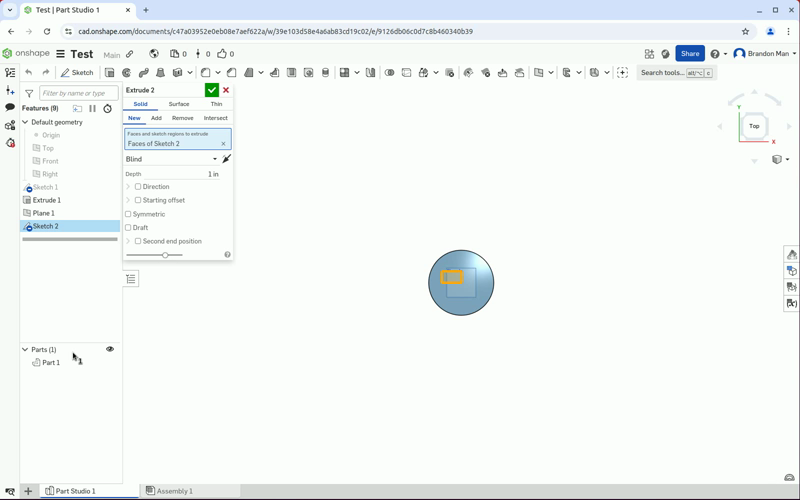
mouse_move(143, 106)
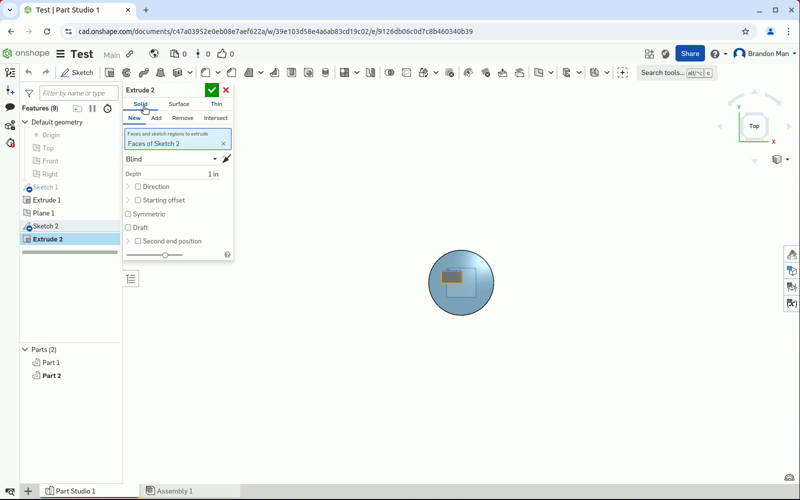
click(143, 106)
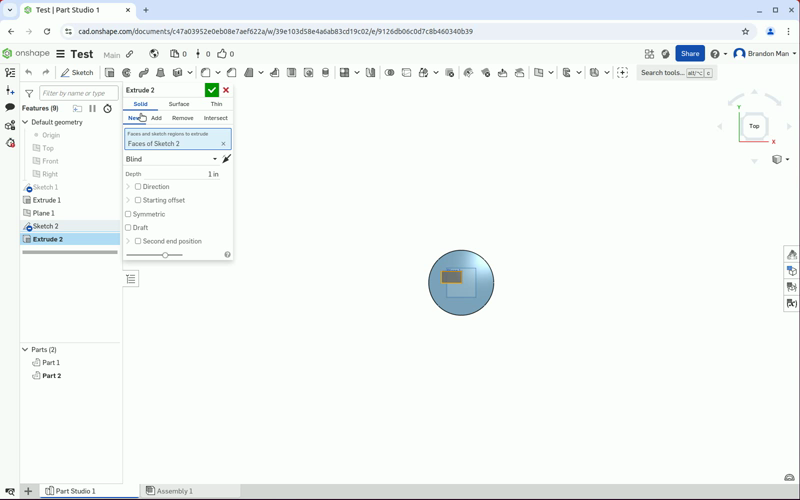
mouse_move(137, 120)
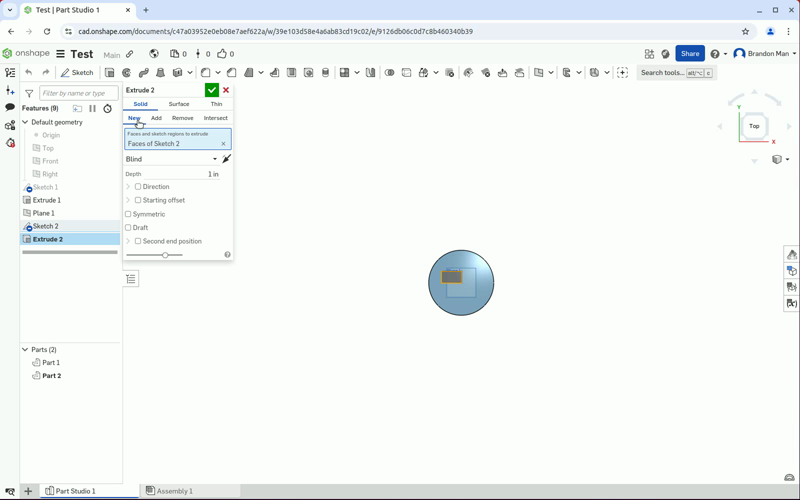
click(137, 120)
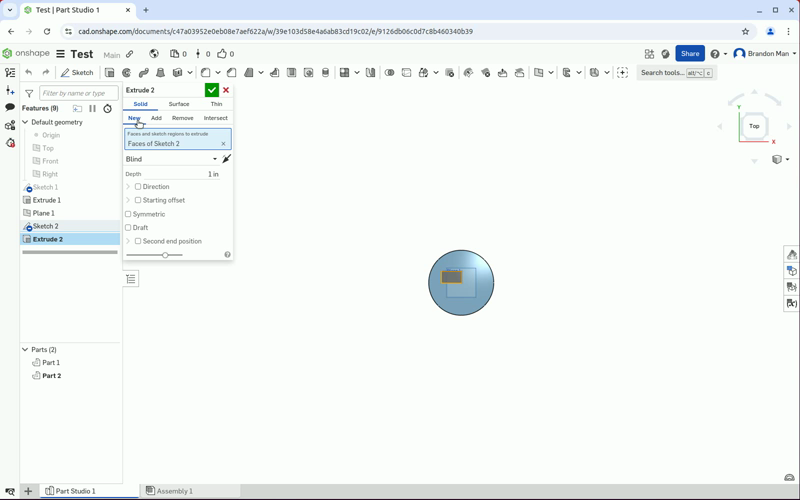
key(tab, 4)
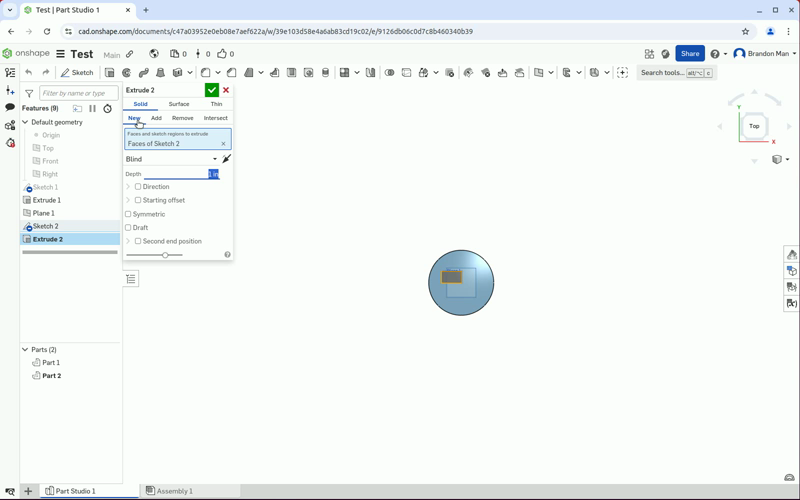
text(9.869)
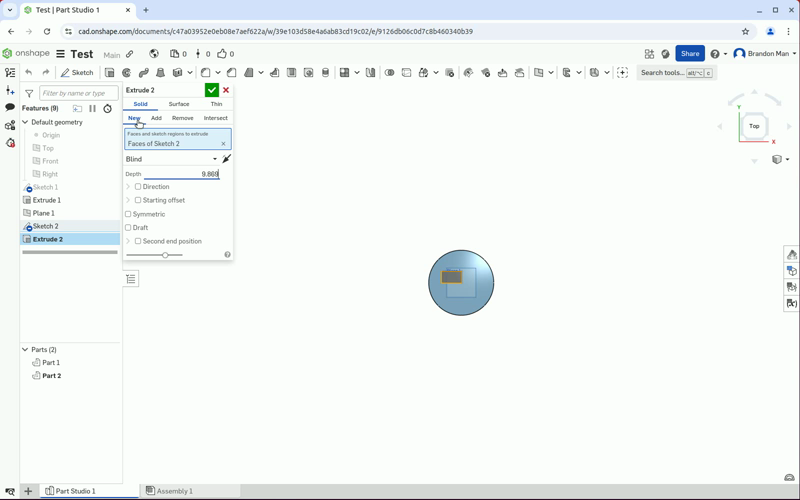
key(enter)
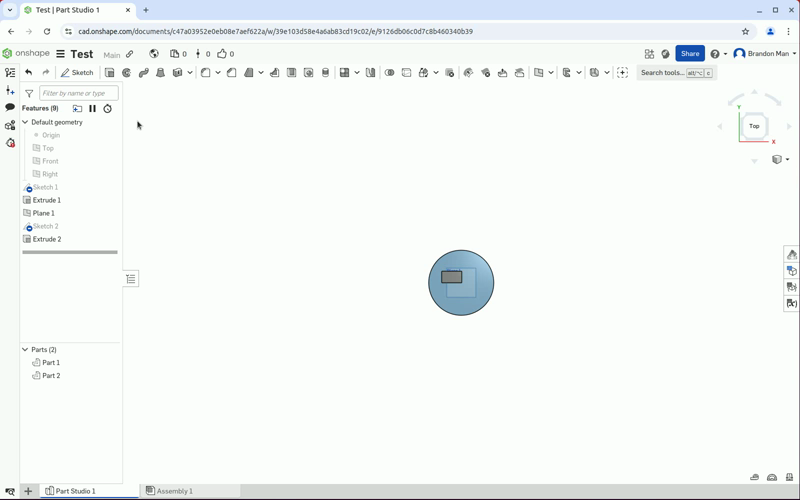
key(shift+h)
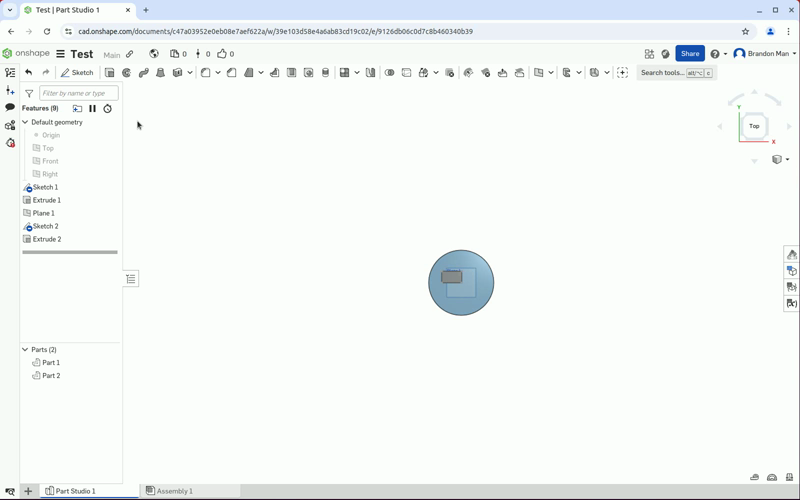
key(shift+h)
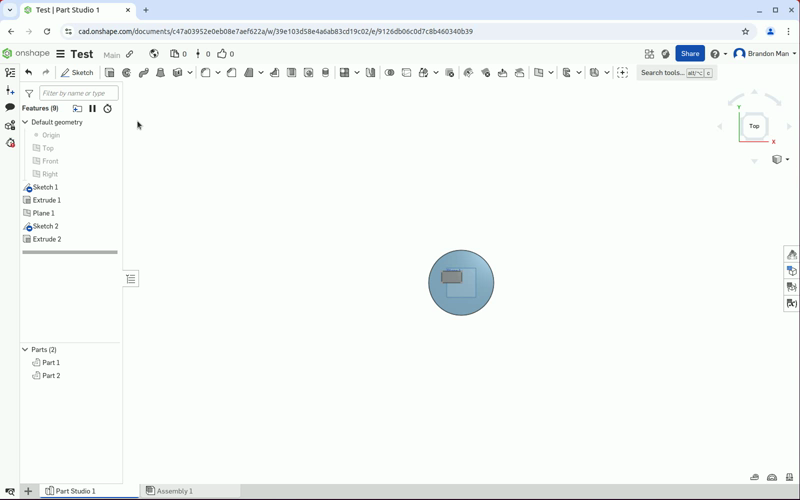
key(shift+7)
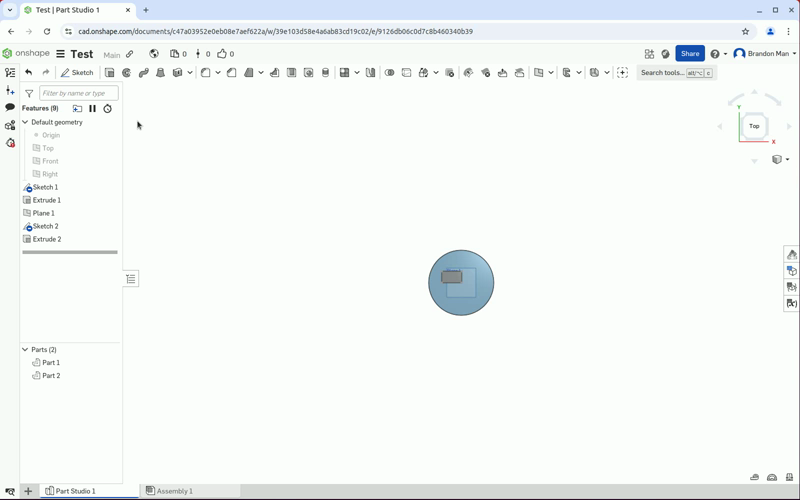
key(up, 3)
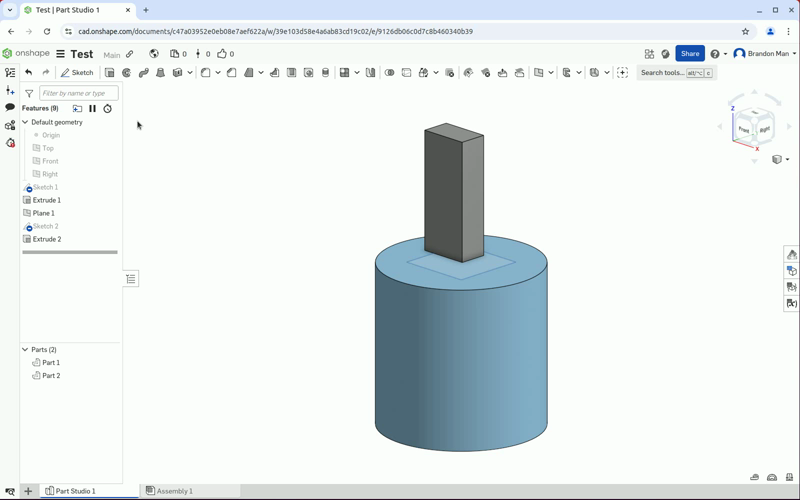
key(left, 3)
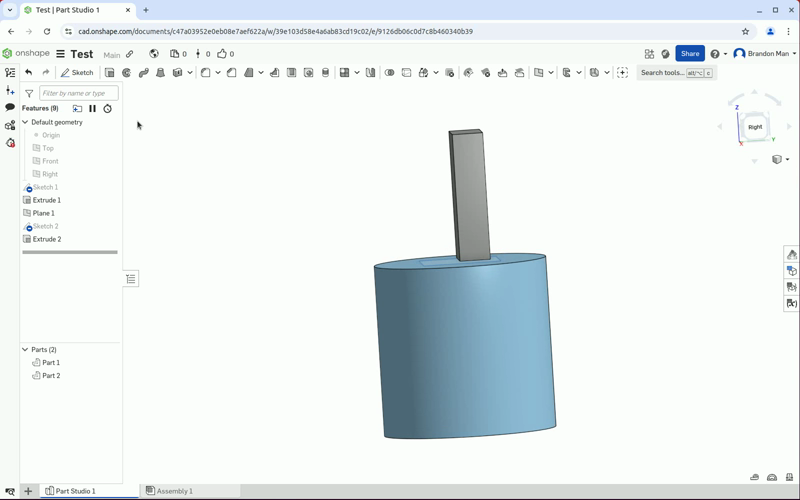
key(right, 3)
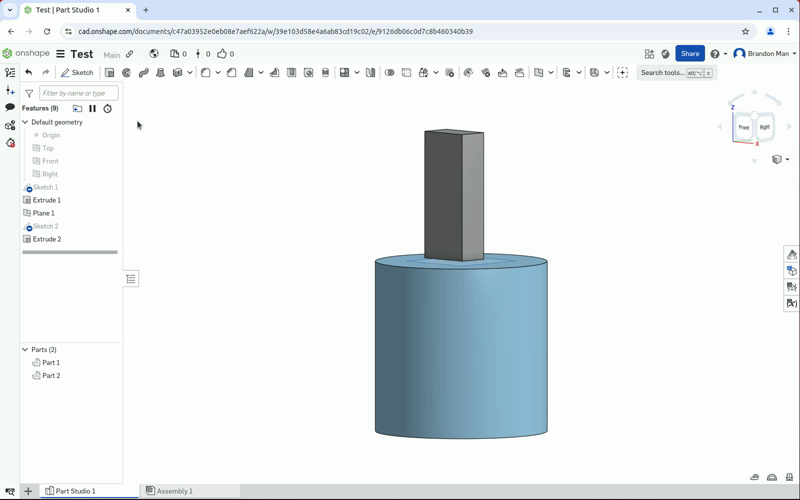
key(down, 3)
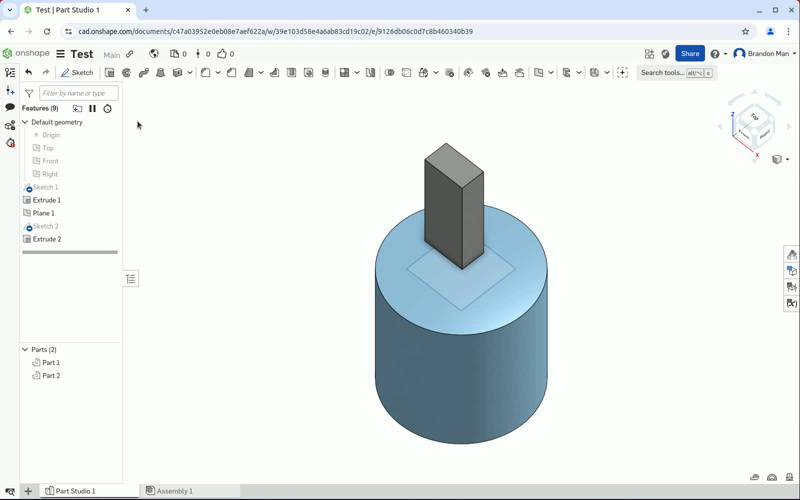
mouse_move(73, 189)
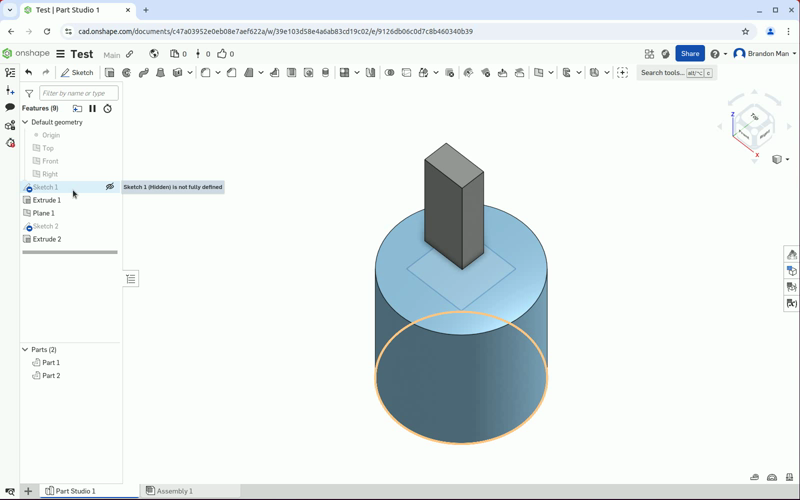
click(73, 189)